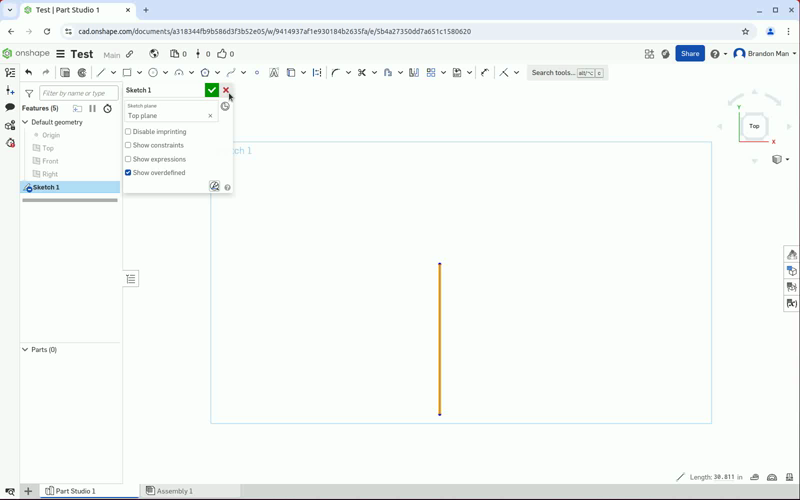
key(shift+h)
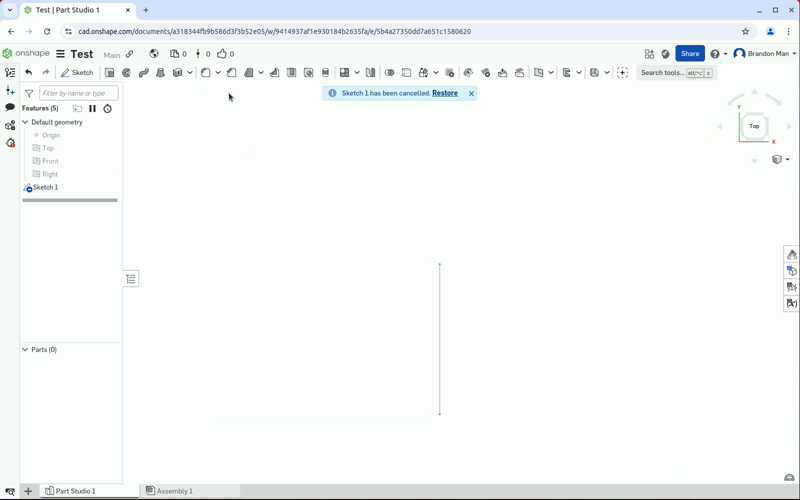
key(shift+s)
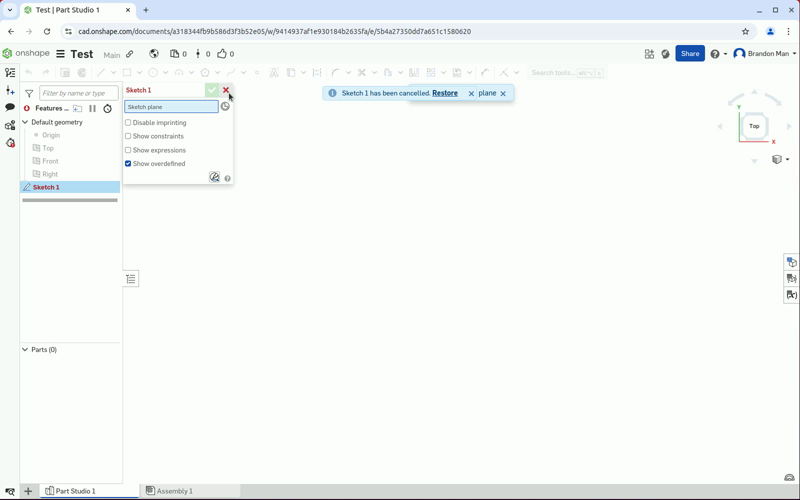
mouse_move(73, 150)
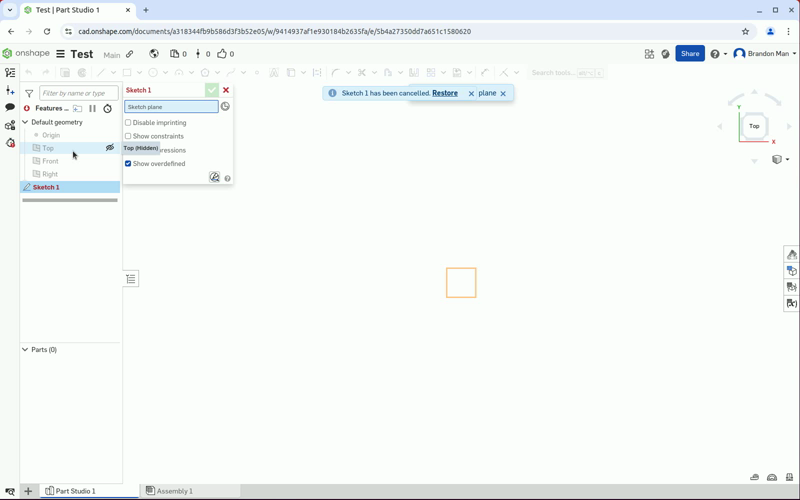
click(73, 150)
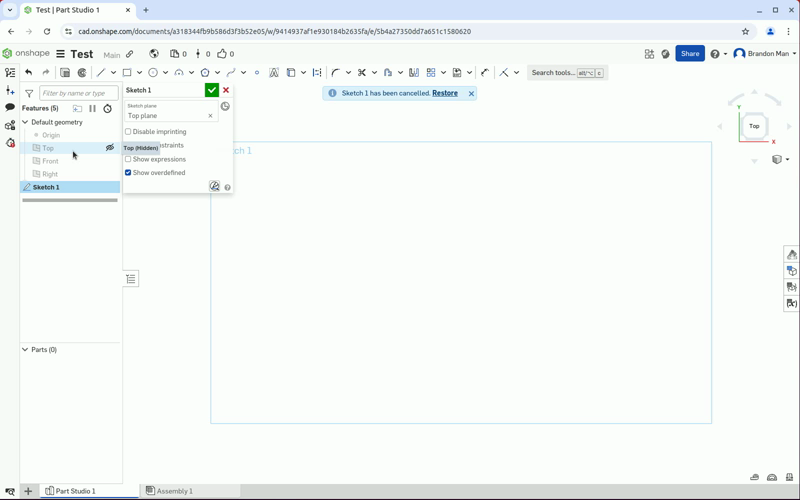
mouse_move(73, 352)
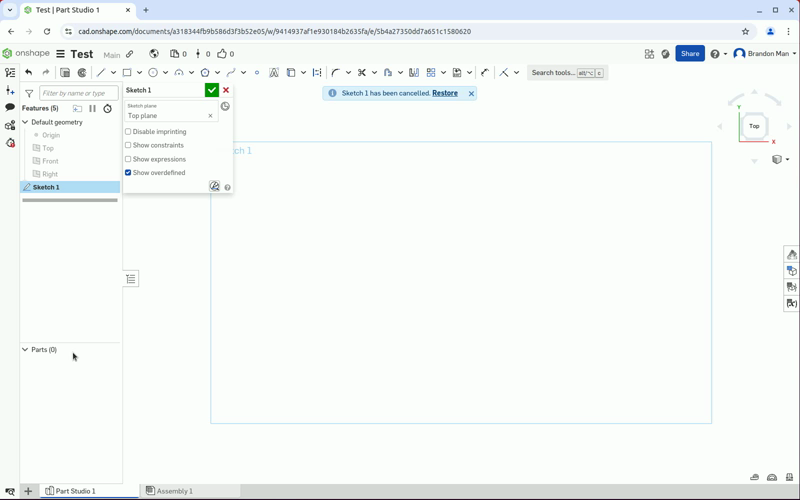
key(y)
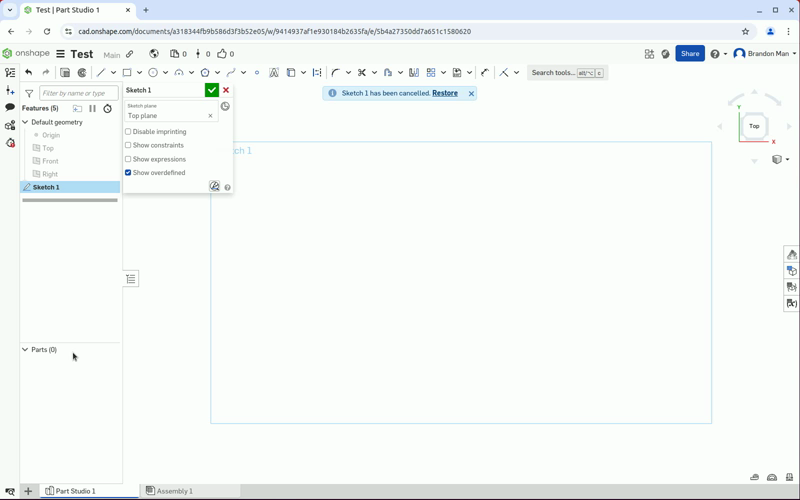
key(l)
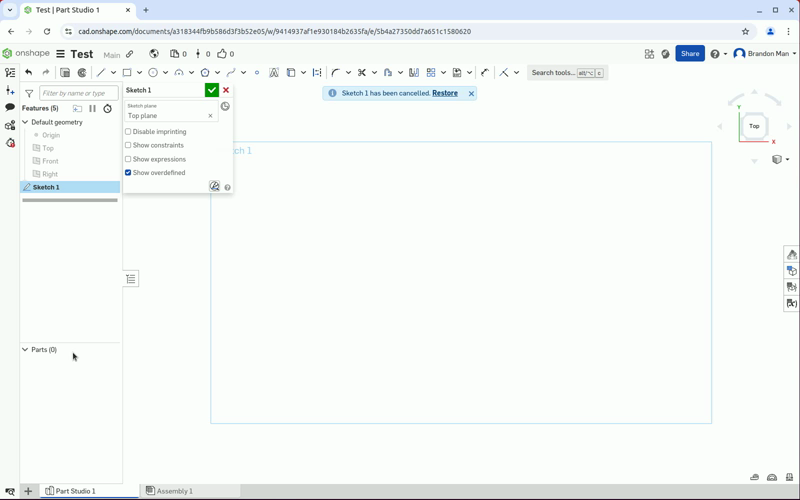
key_down(shift)
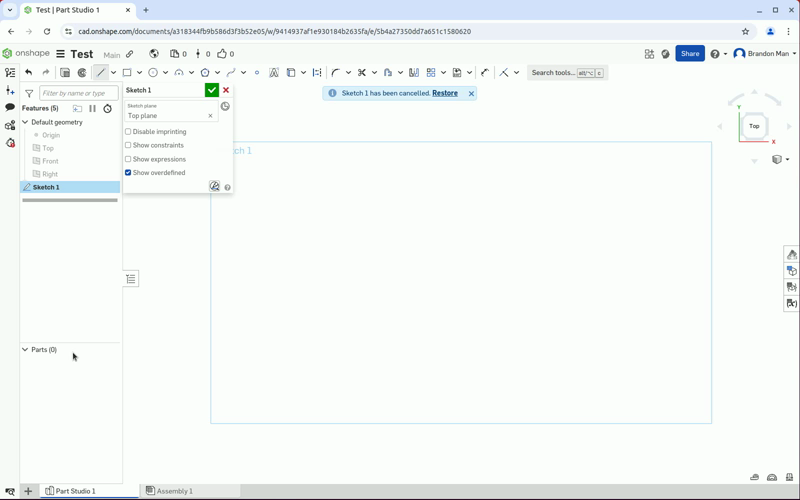
mouse_move(460, 282)
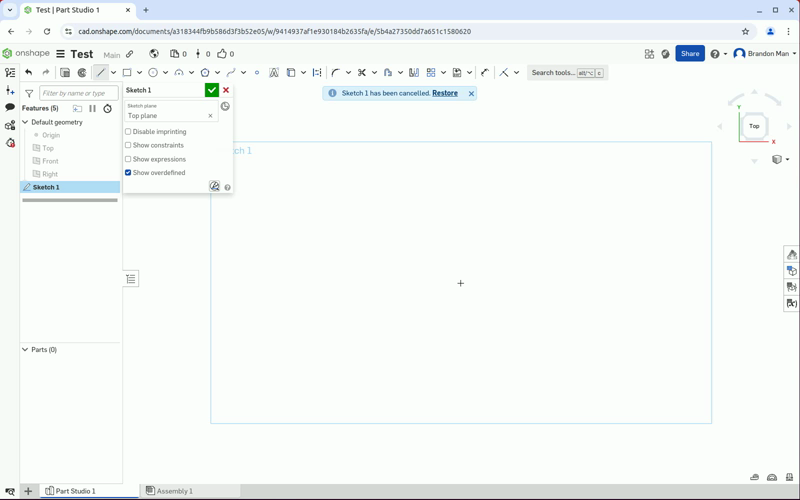
click(460, 282)
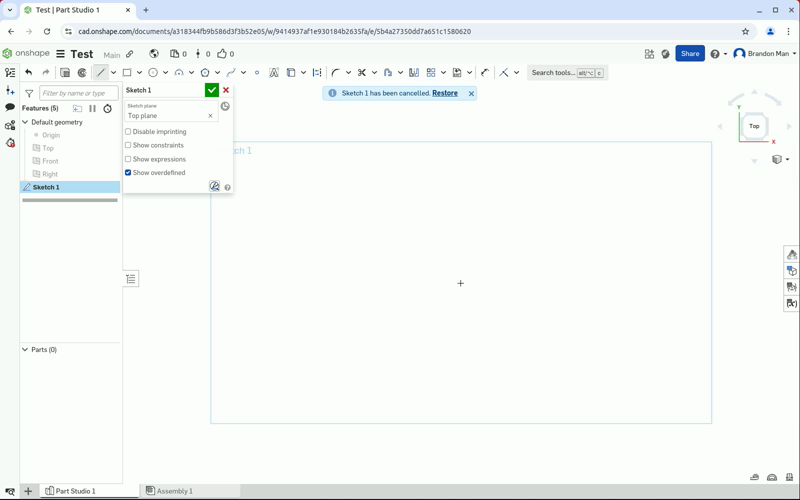
key_up(shift)
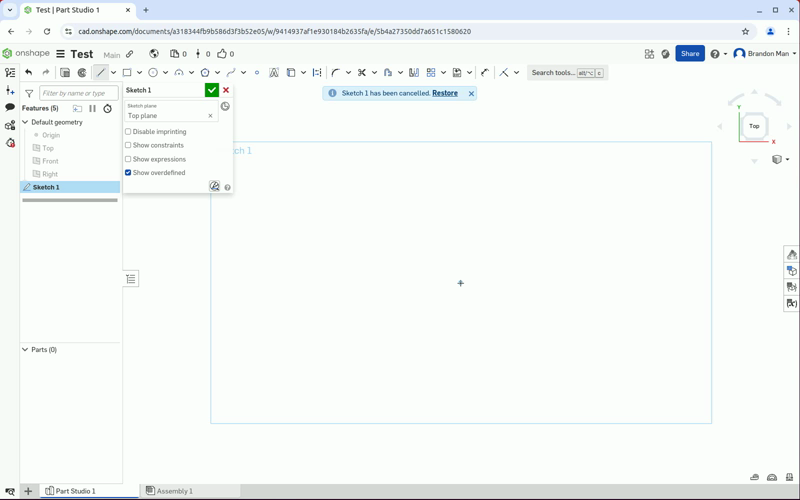
key_down(shift)
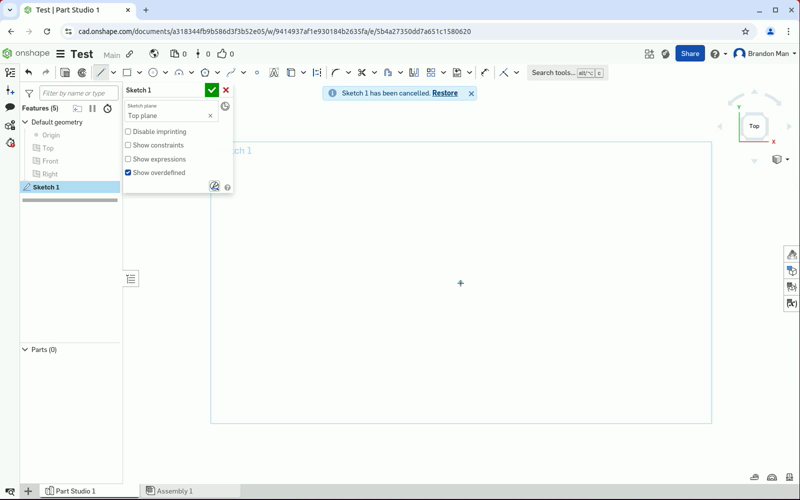
mouse_move(573, 282)
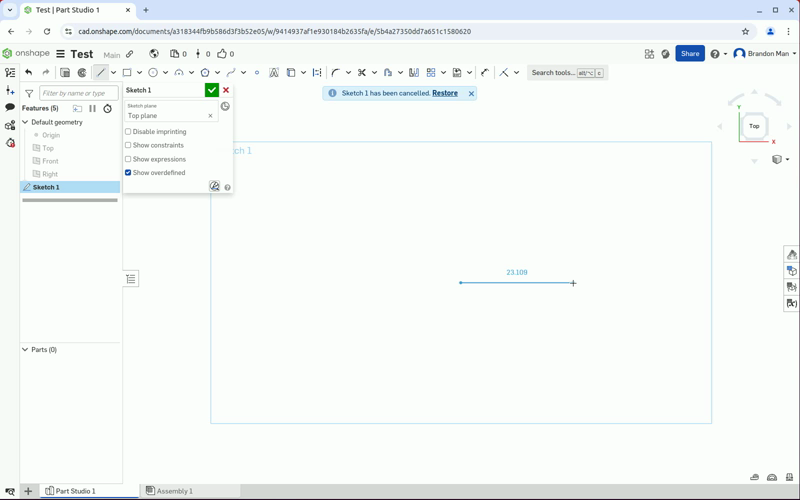
click(573, 282)
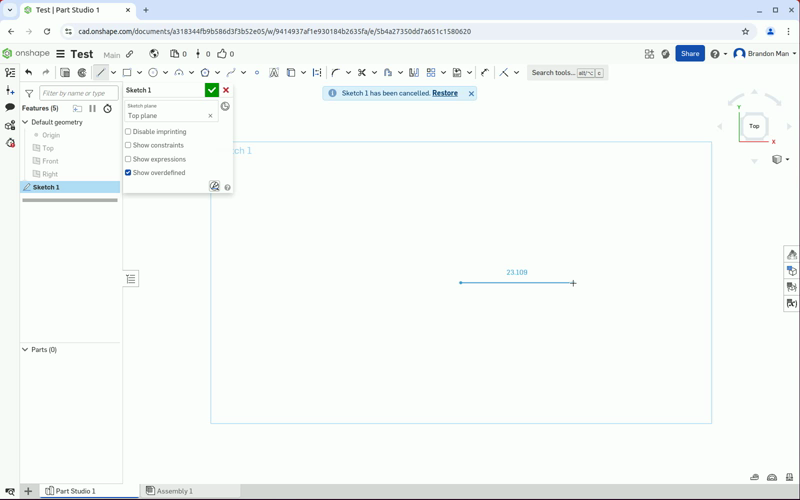
key_up(shift)
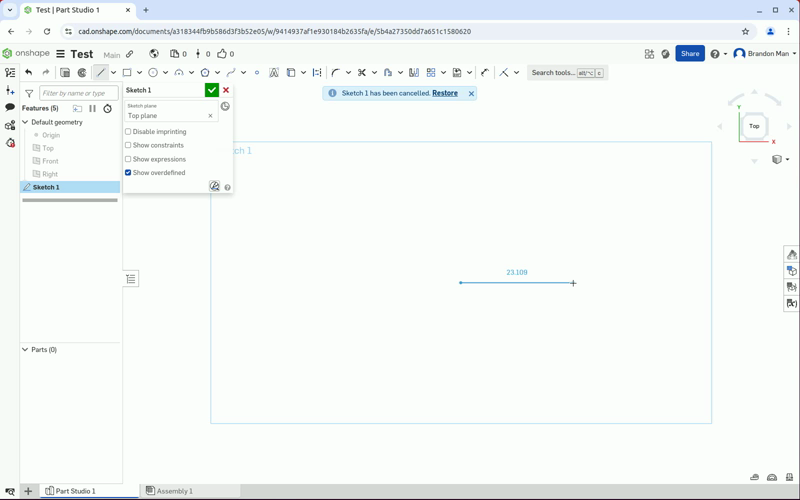
key_down(shift)
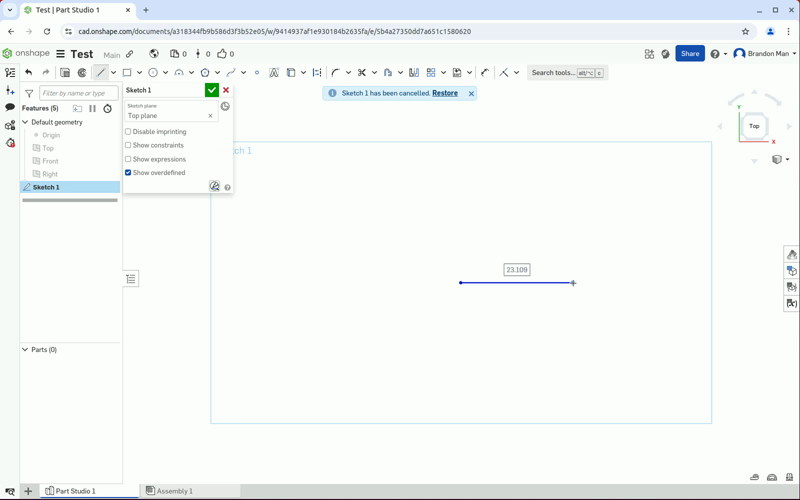
mouse_move(589, 282)
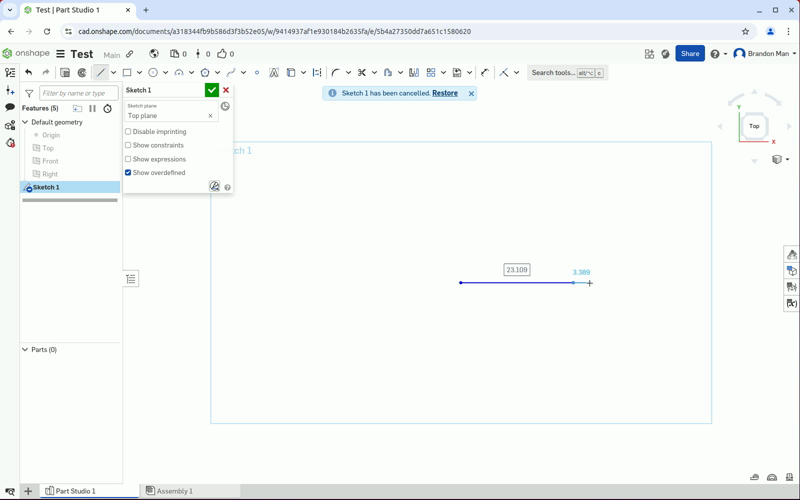
mouse_move(573, 237)
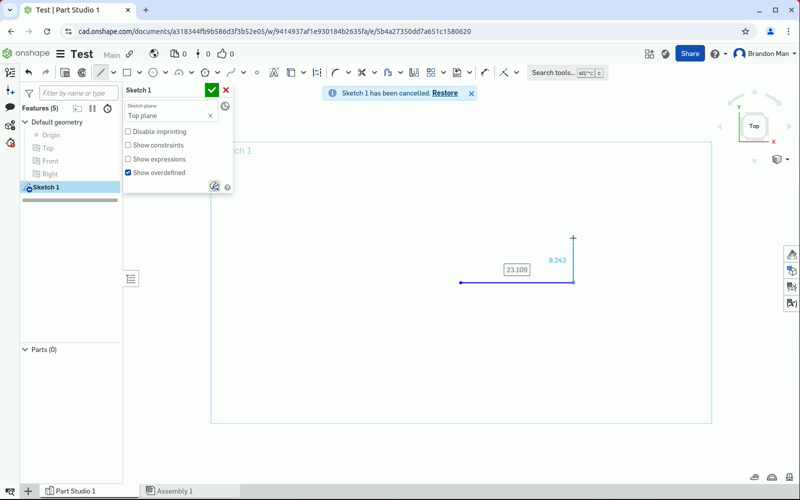
click(573, 237)
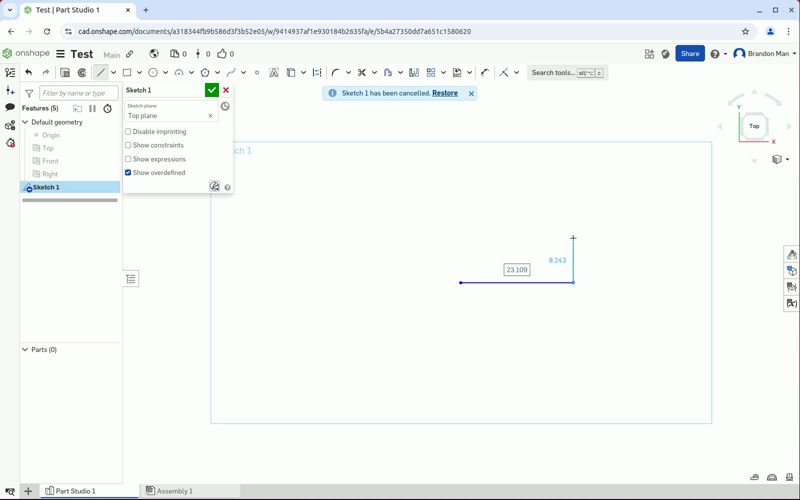
key_up(shift)
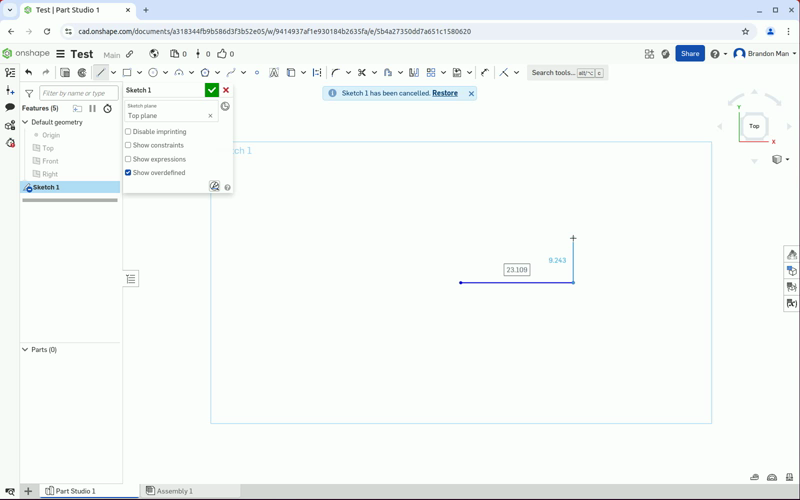
key_down(shift)
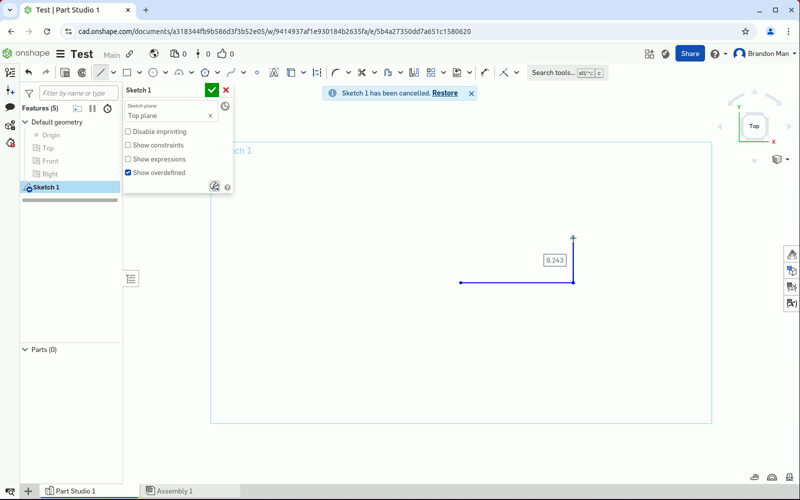
mouse_move(460, 237)
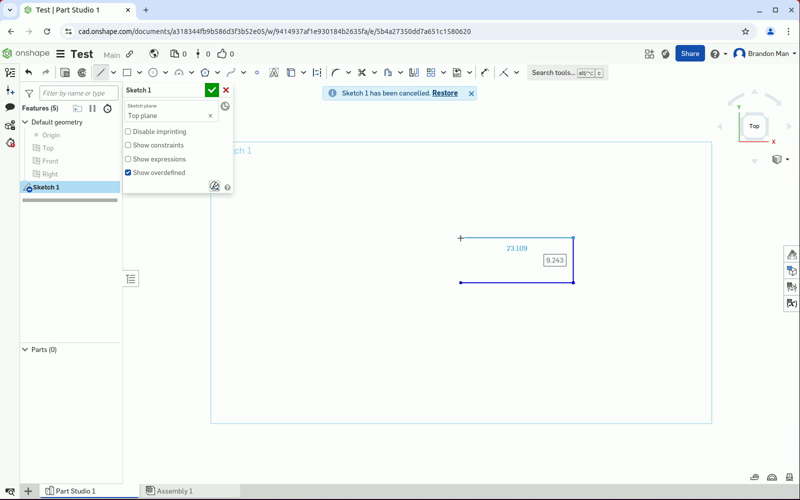
click(460, 237)
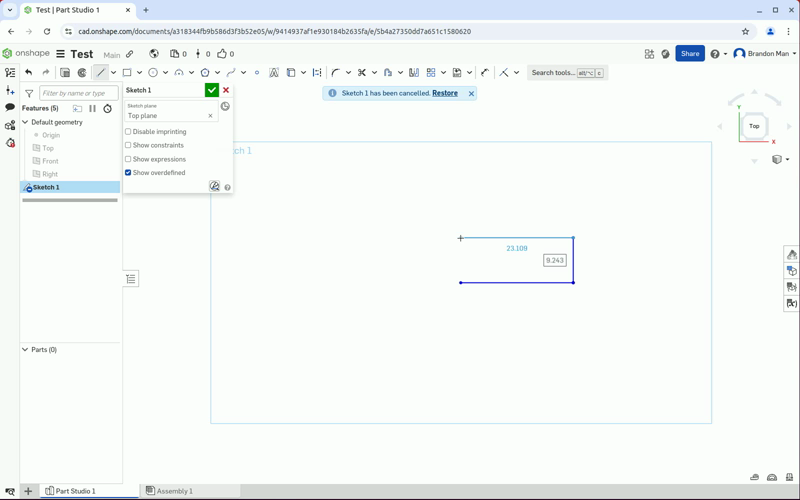
key_up(shift)
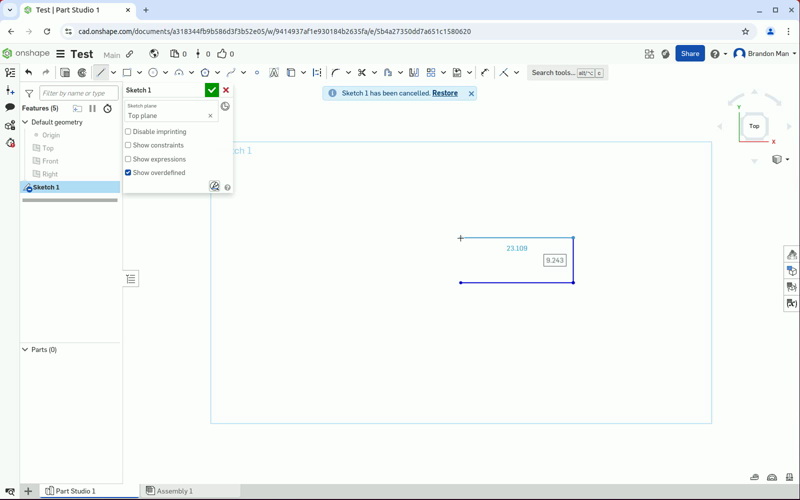
mouse_move(490, 237)
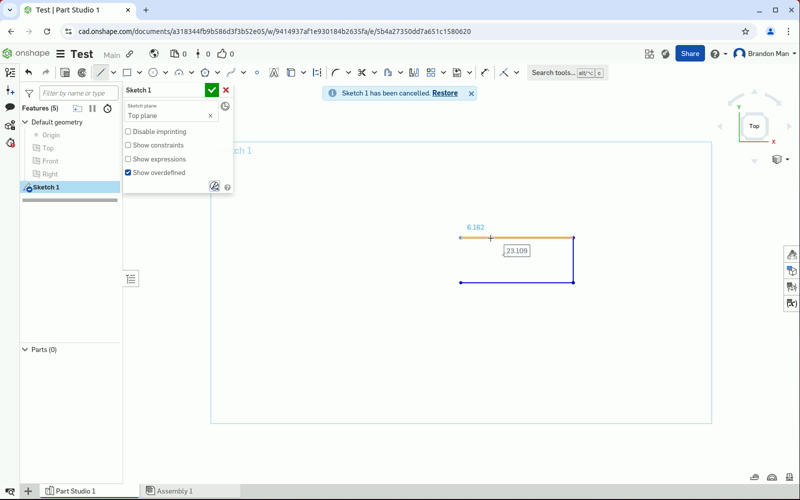
key_down(shift)
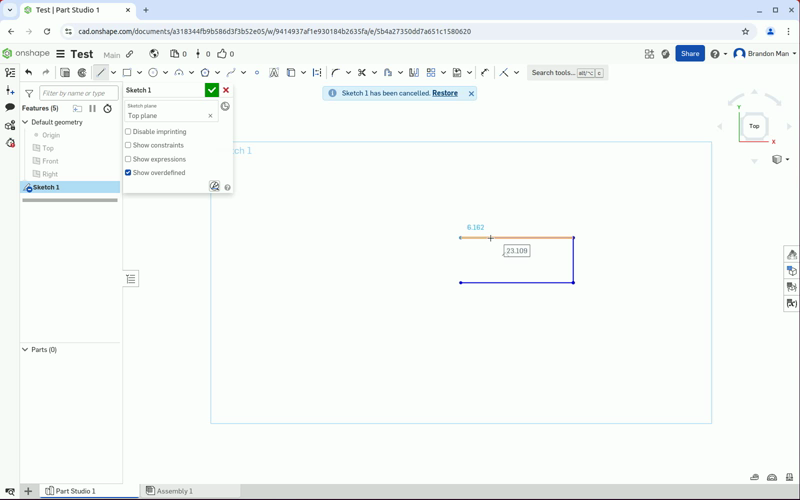
mouse_move(460, 282)
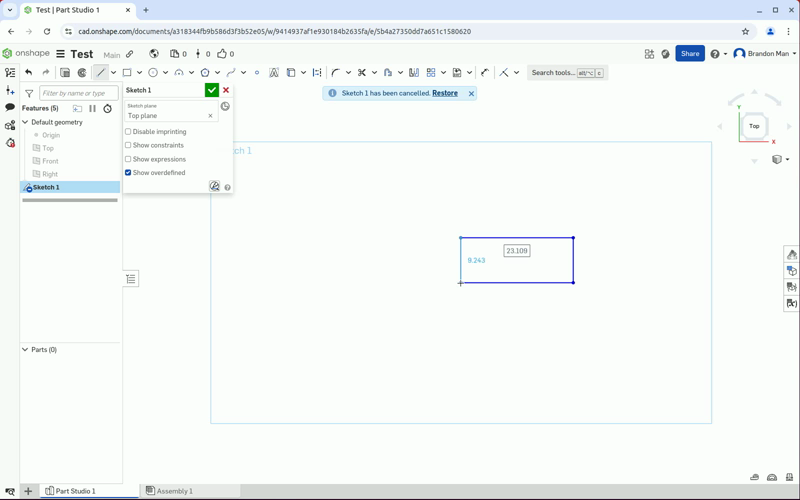
key_up(shift)
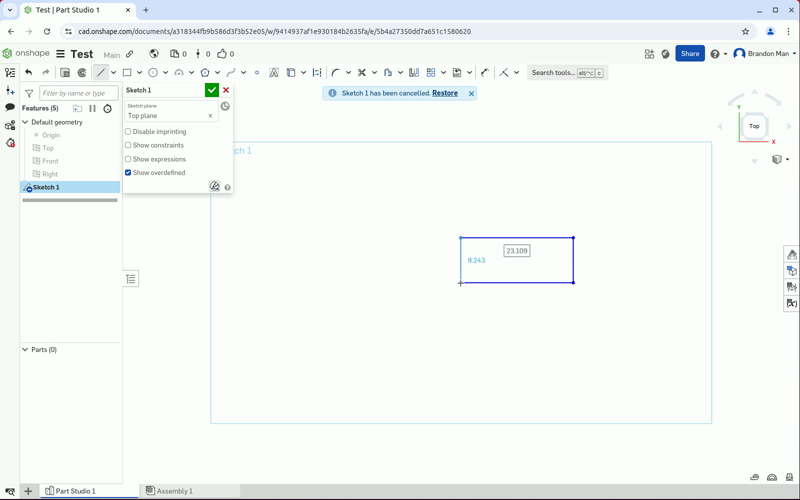
click(460, 282)
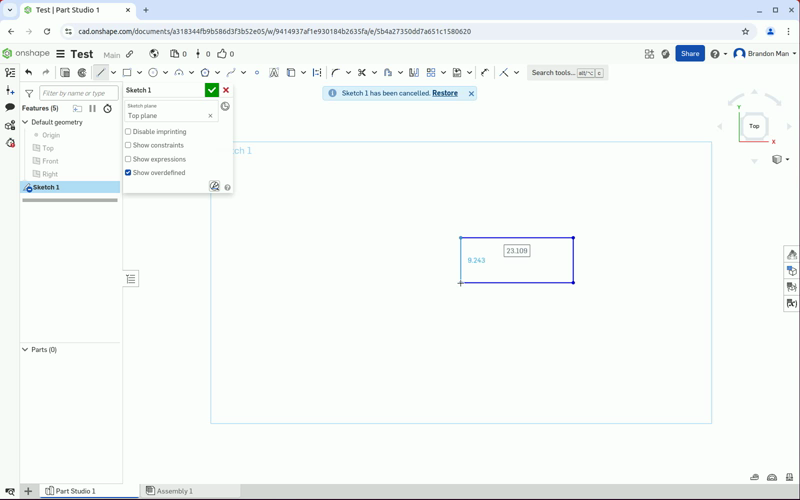
key(esc)
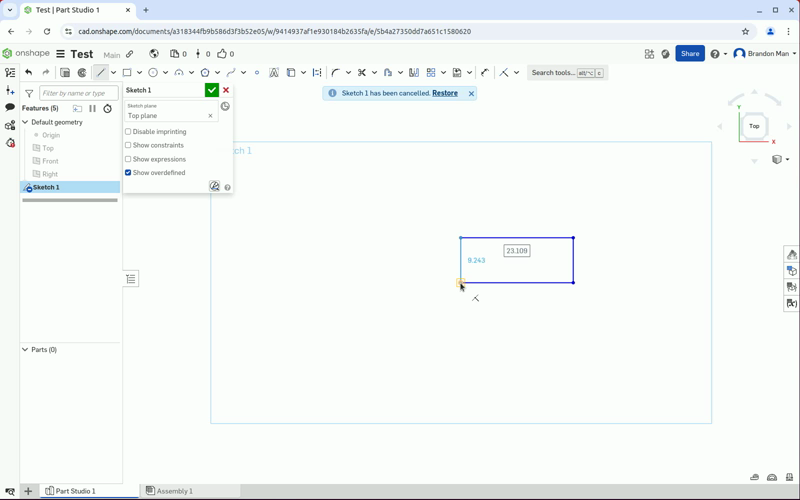
mouse_move(528, 263)
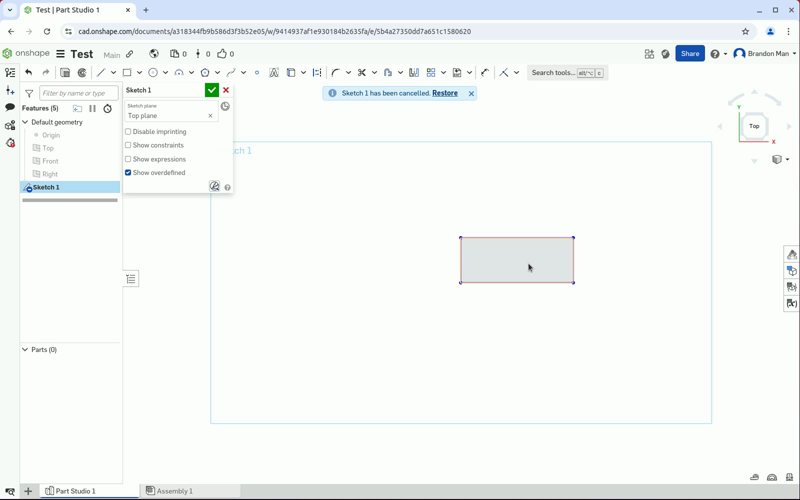
click(528, 263)
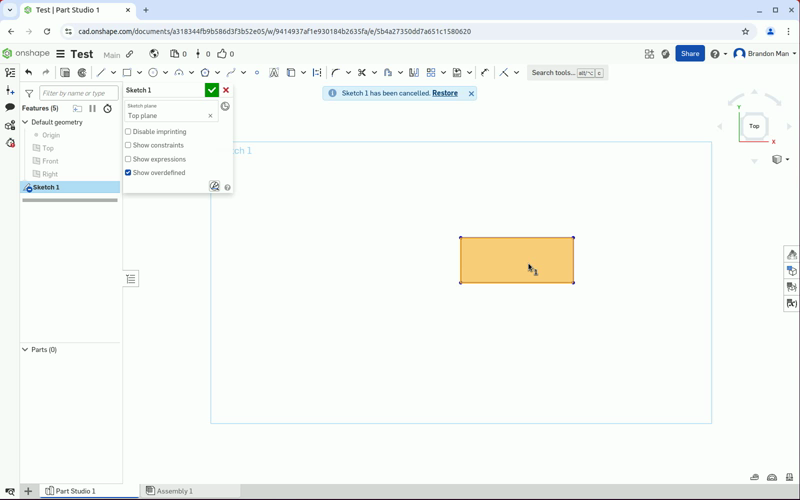
mouse_move(73, 352)
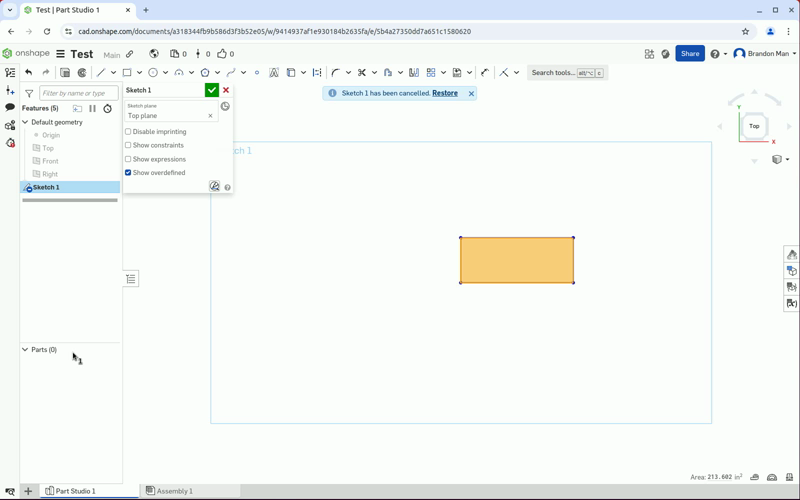
key(shift+y)
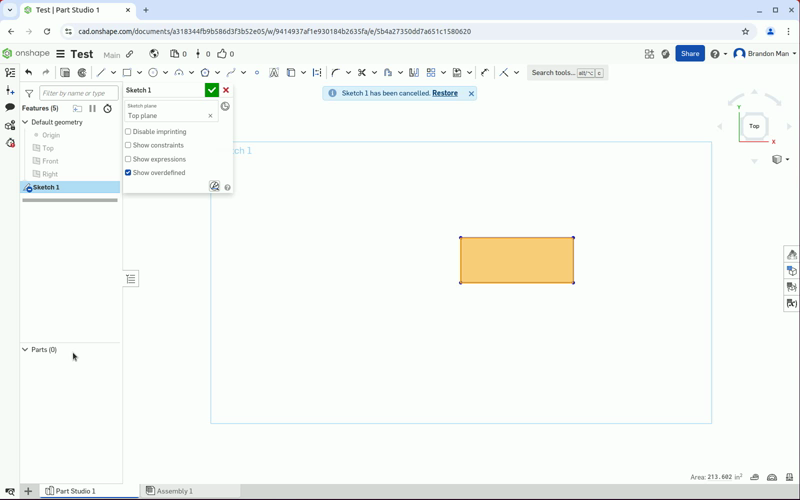
key(shift+e)
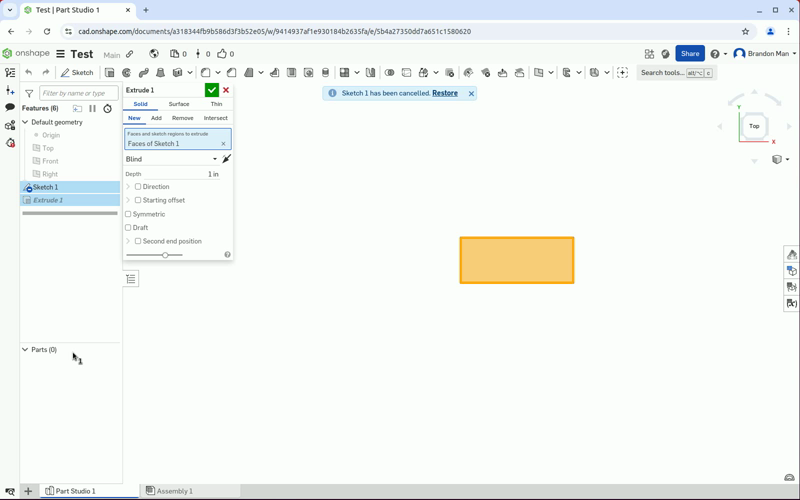
mouse_move(143, 106)
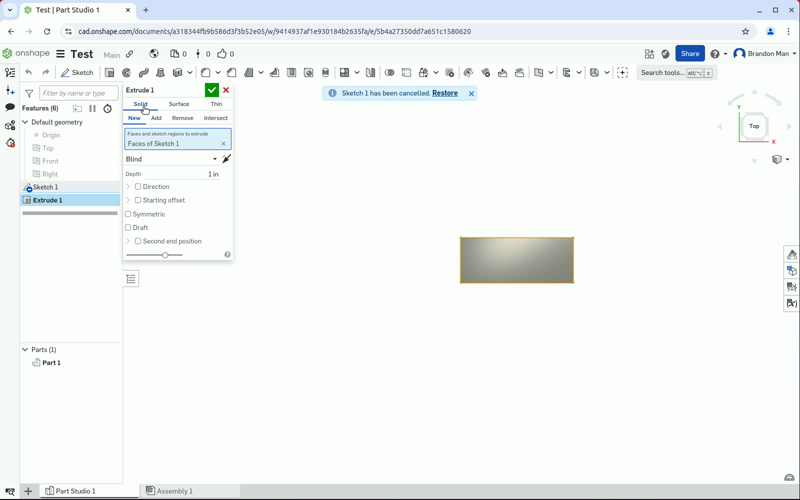
click(143, 106)
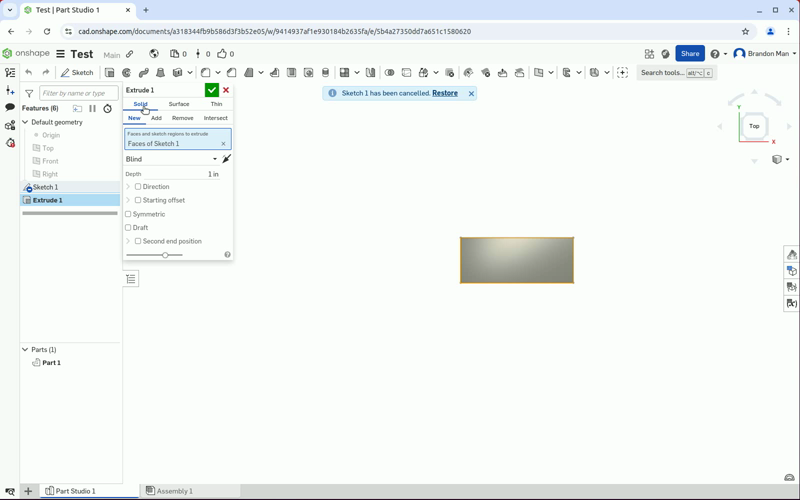
mouse_move(137, 120)
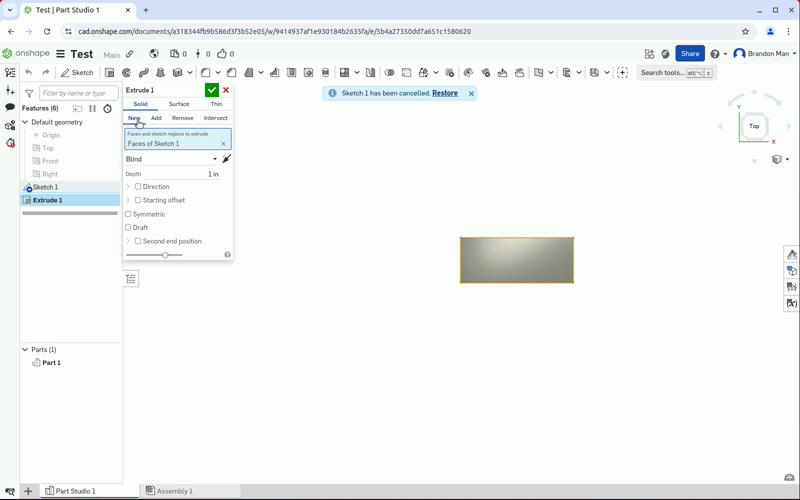
click(137, 120)
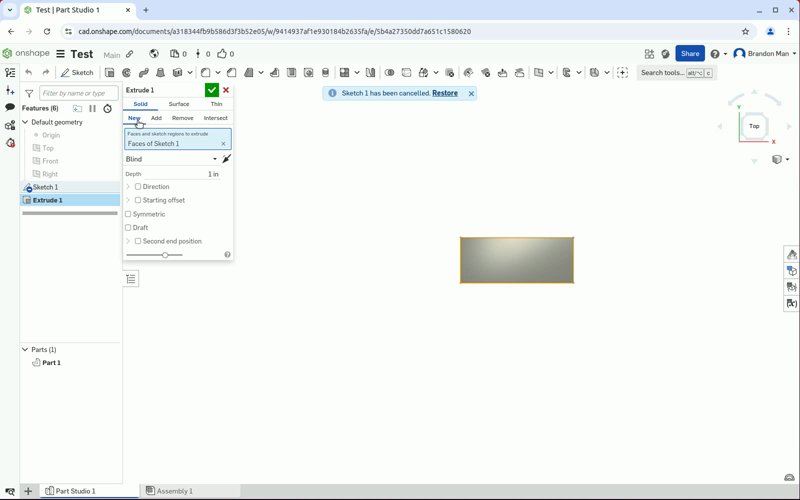
key(tab, 4)
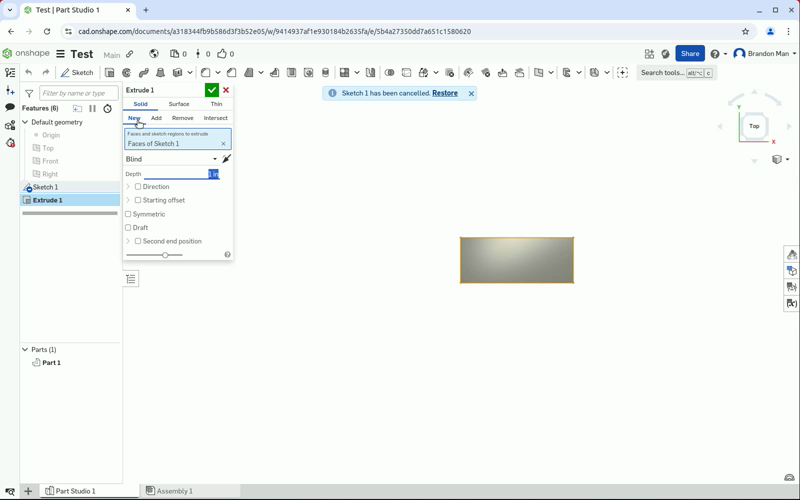
text(11.073)
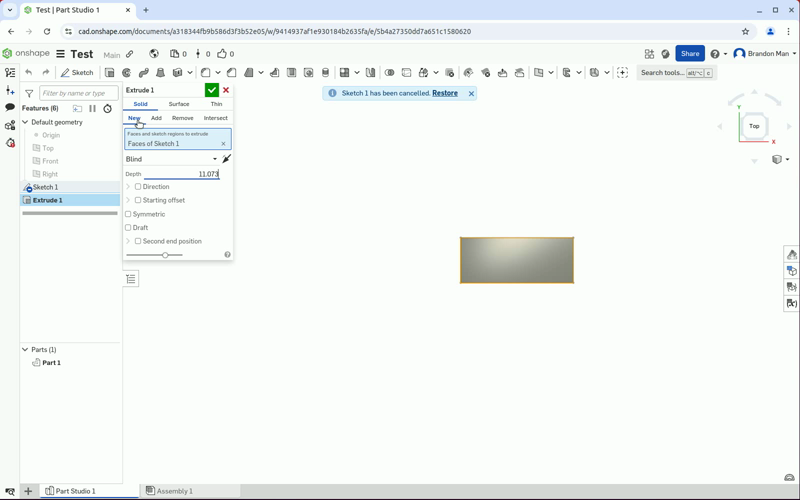
key(enter)
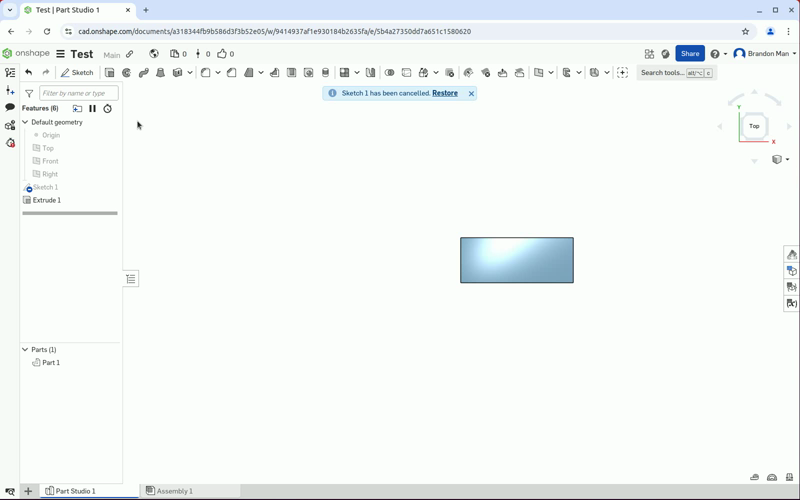
key(shift+h)
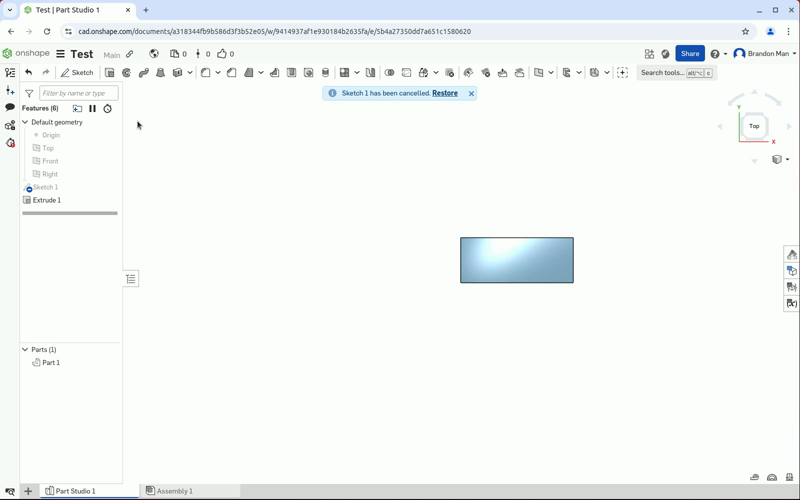
key(shift+h)
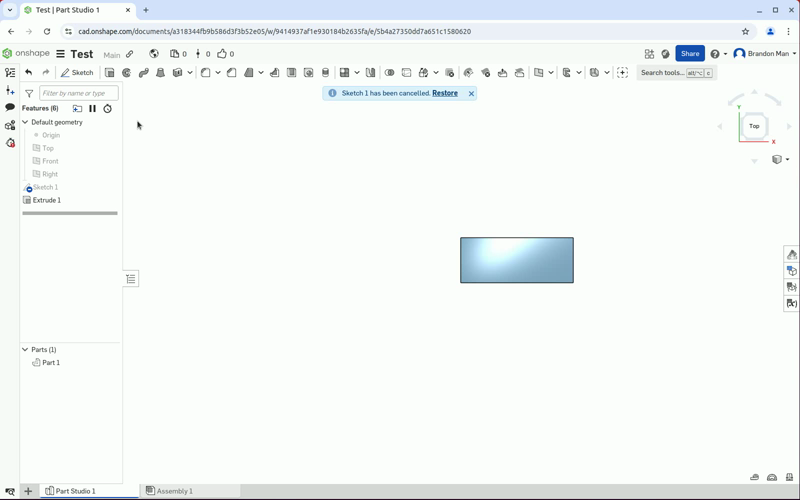
mouse_move(73, 189)
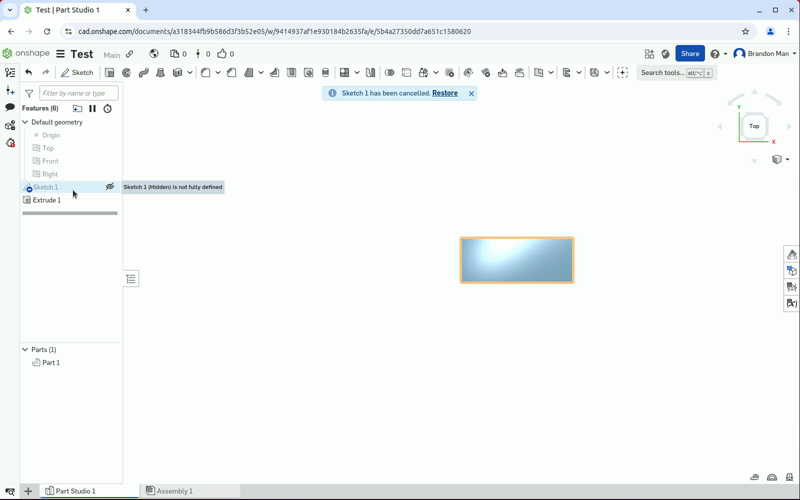
click(73, 189)
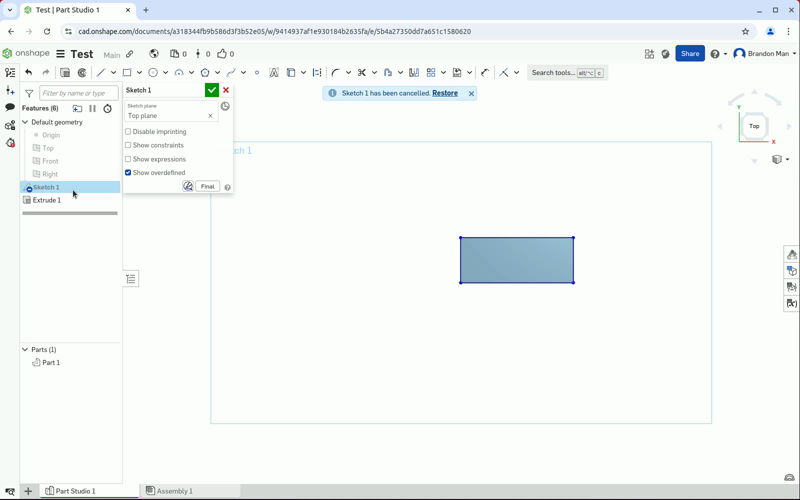
mouse_move(229, 92)
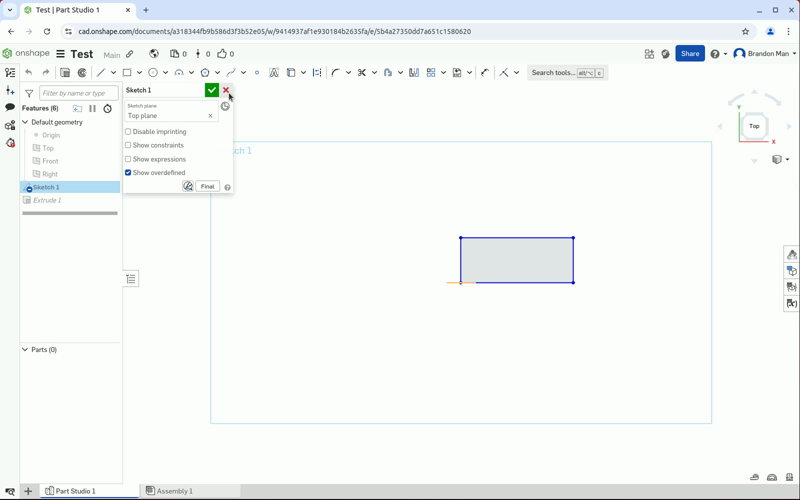
click(229, 92)
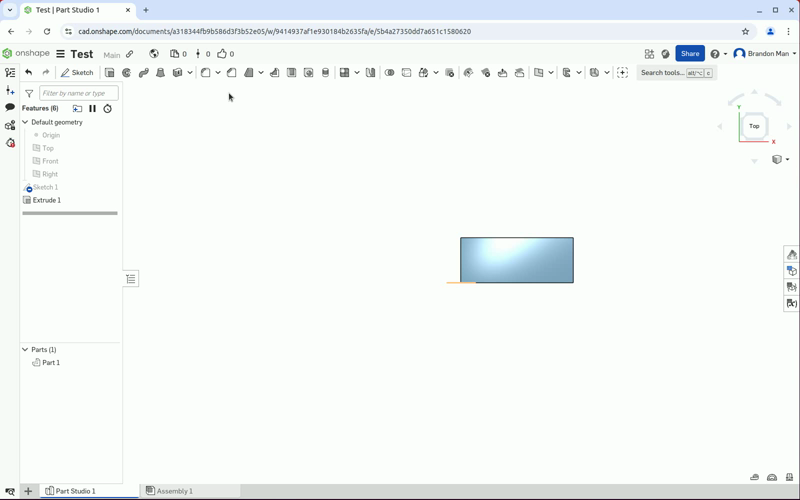
mouse_move(541, 75)
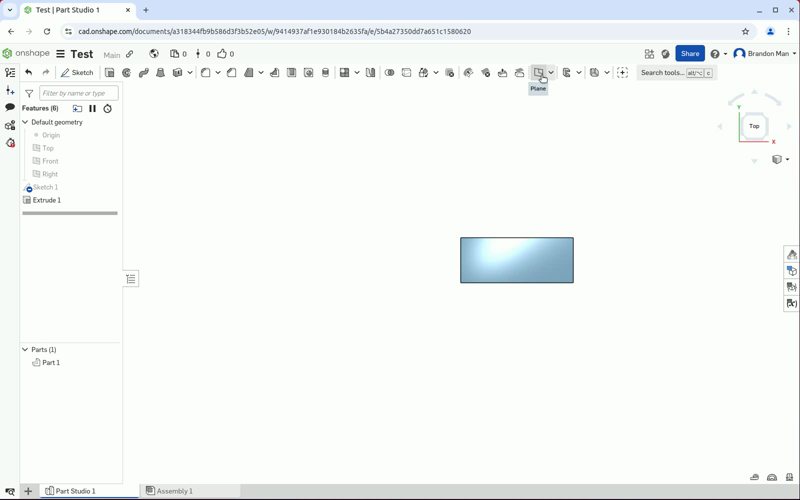
click(541, 75)
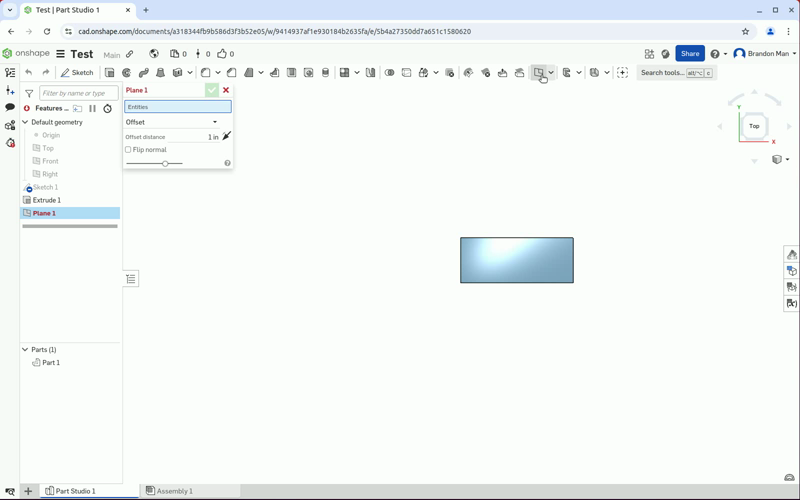
mouse_move(73, 150)
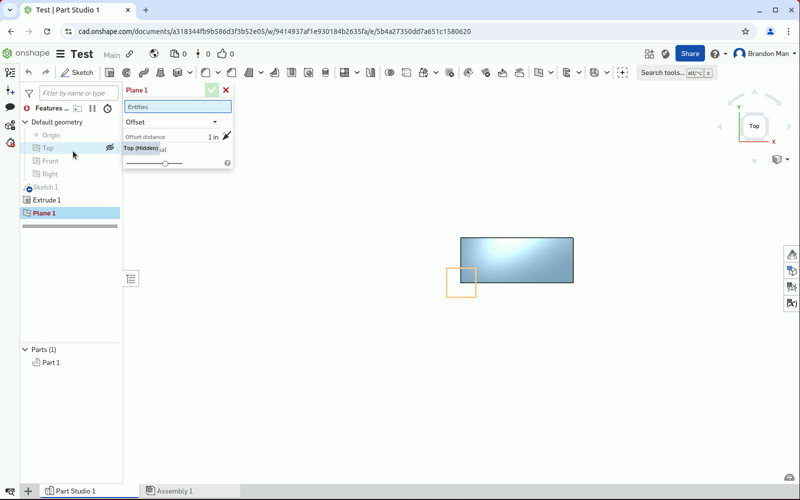
click(73, 150)
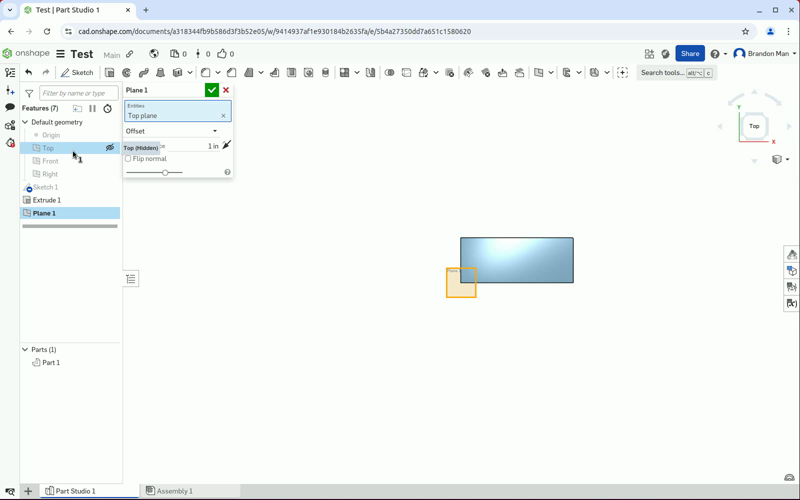
key(tab, 2)
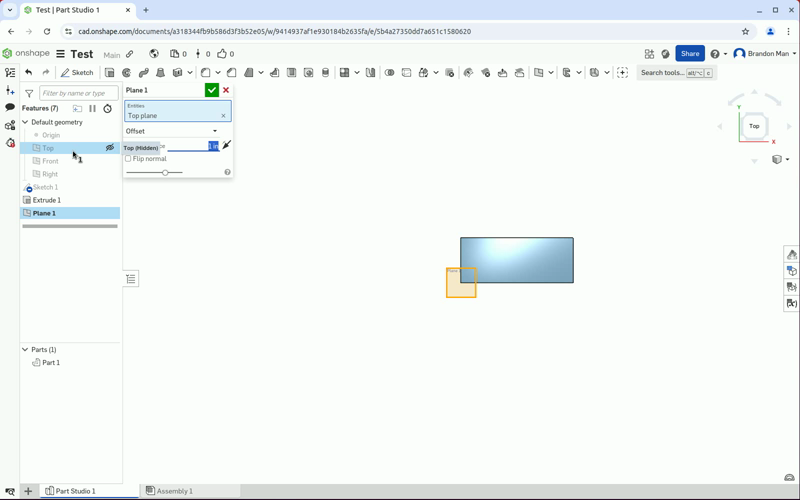
text(11.061)
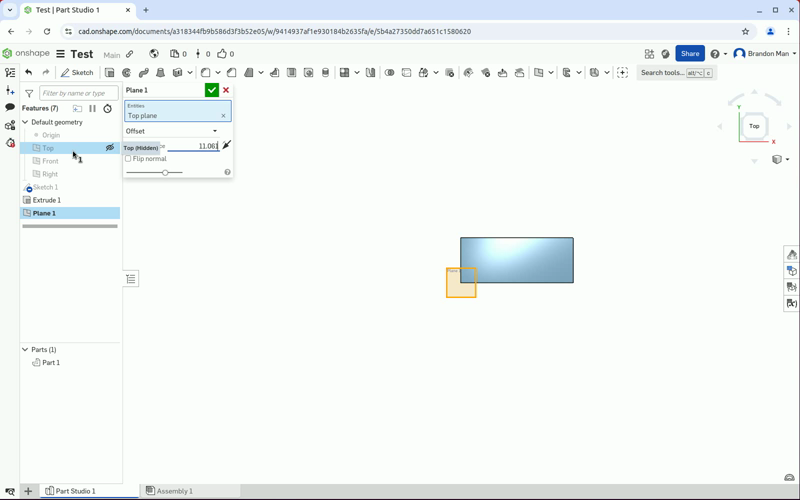
key(enter, 2)
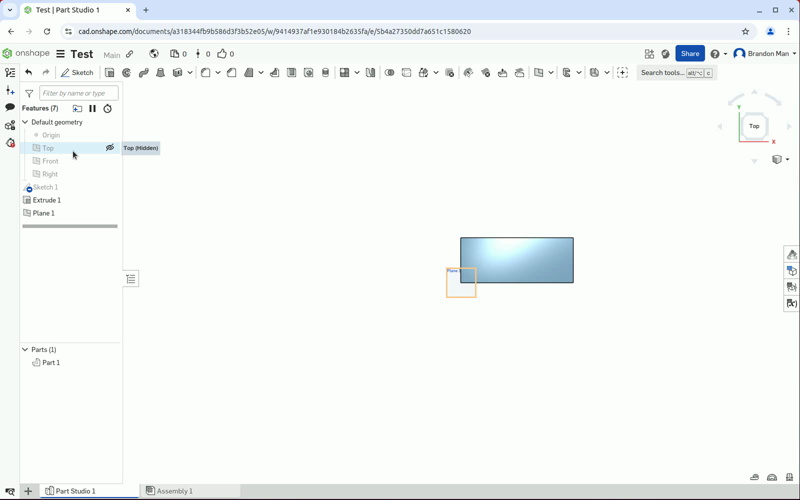
key(shift+s)
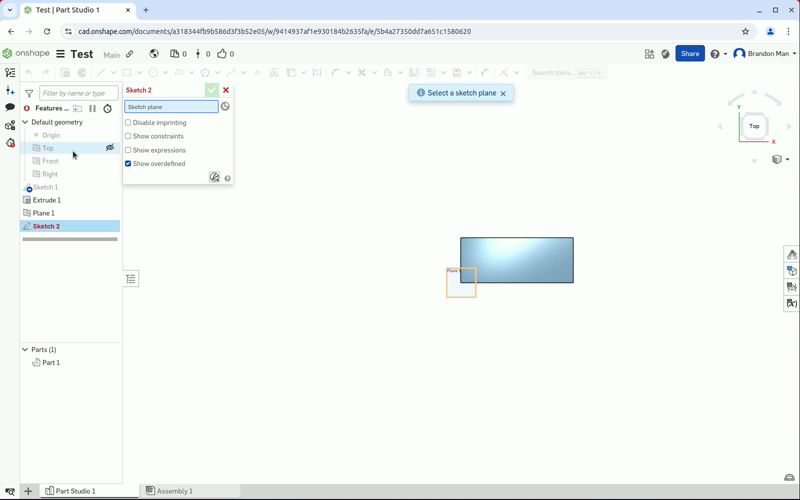
mouse_move(73, 215)
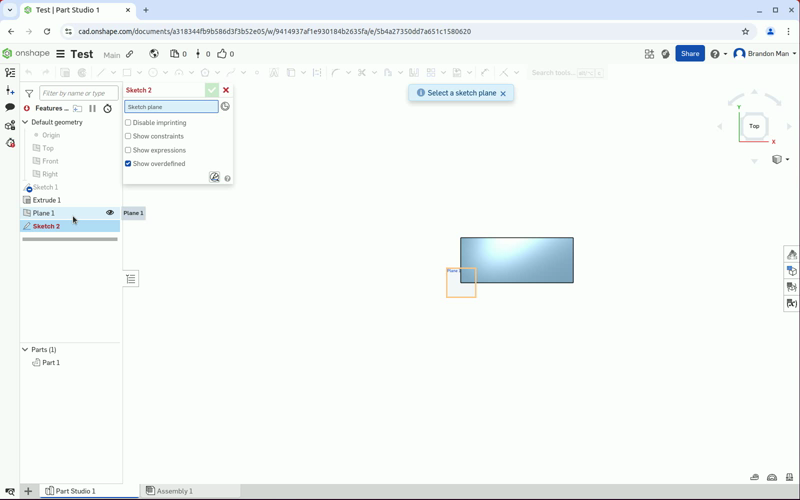
click(73, 215)
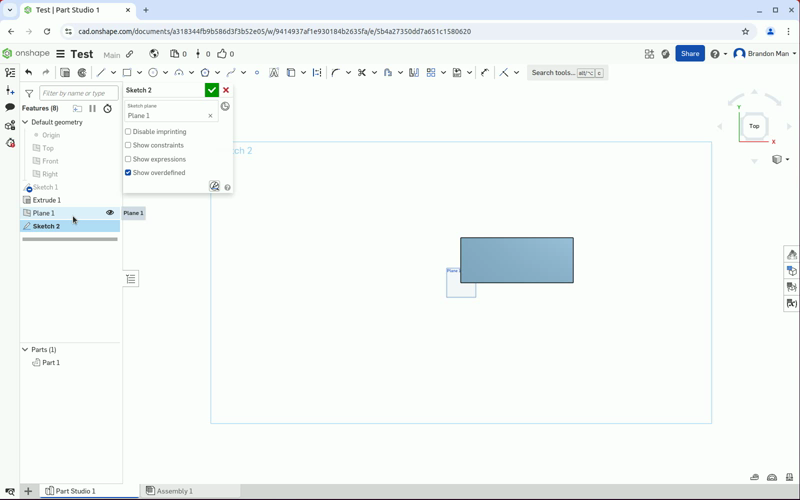
mouse_move(73, 352)
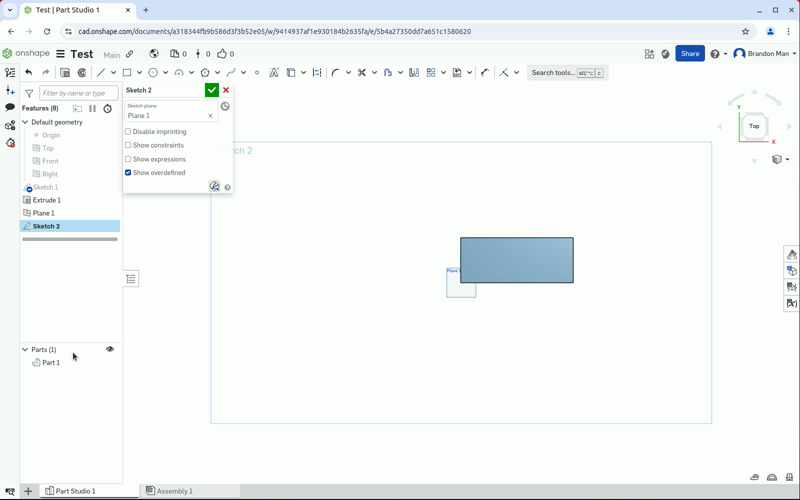
key(y)
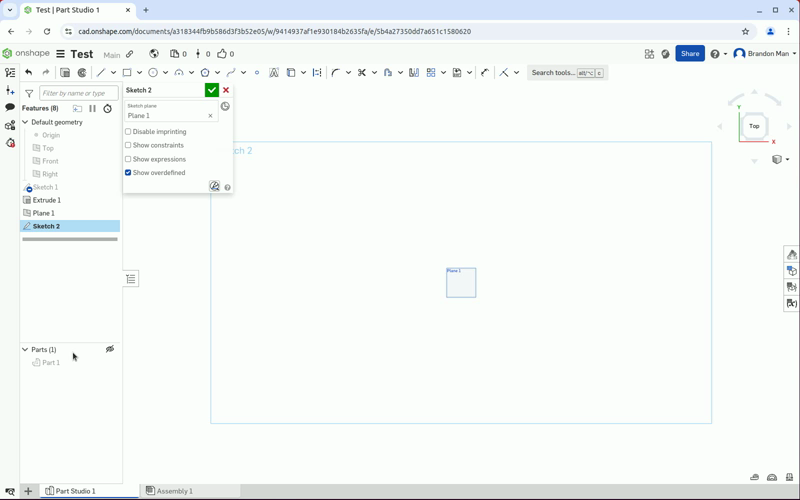
key(l)
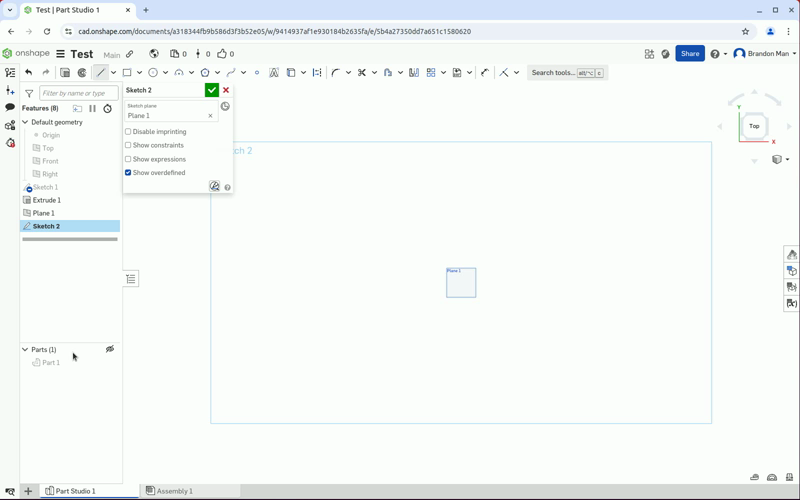
key_down(shift)
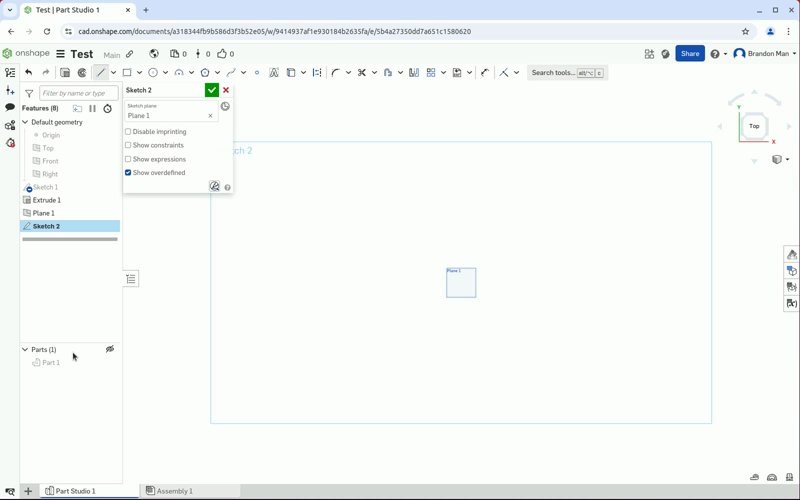
mouse_move(463, 281)
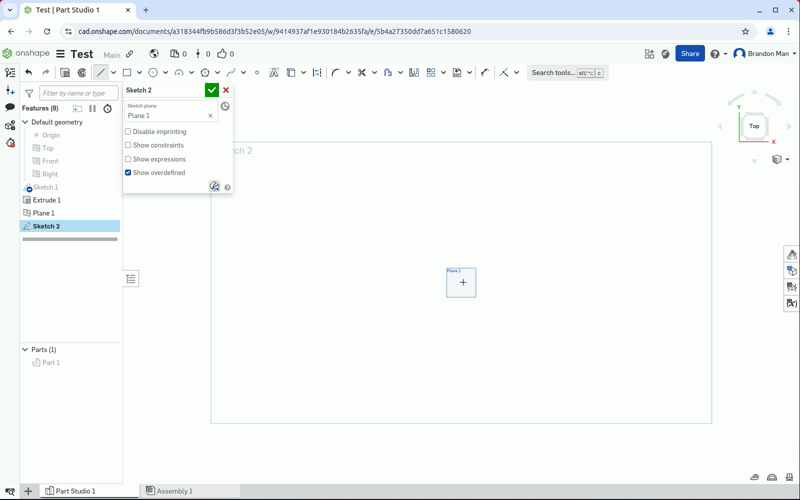
click(463, 281)
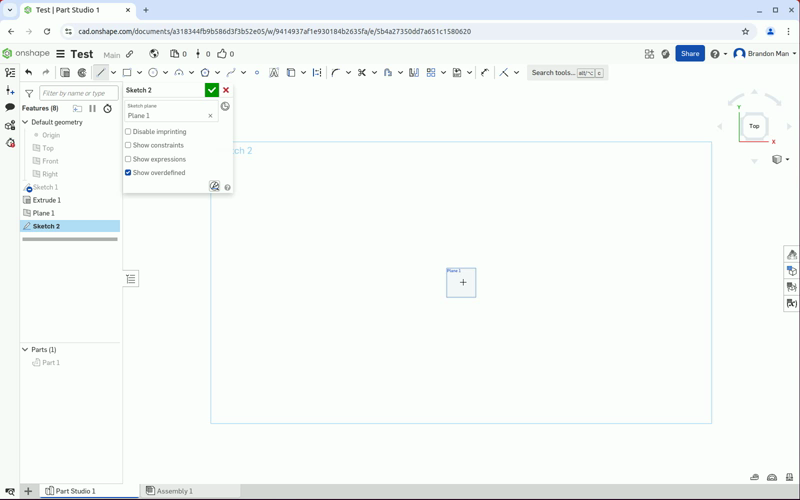
key_up(shift)
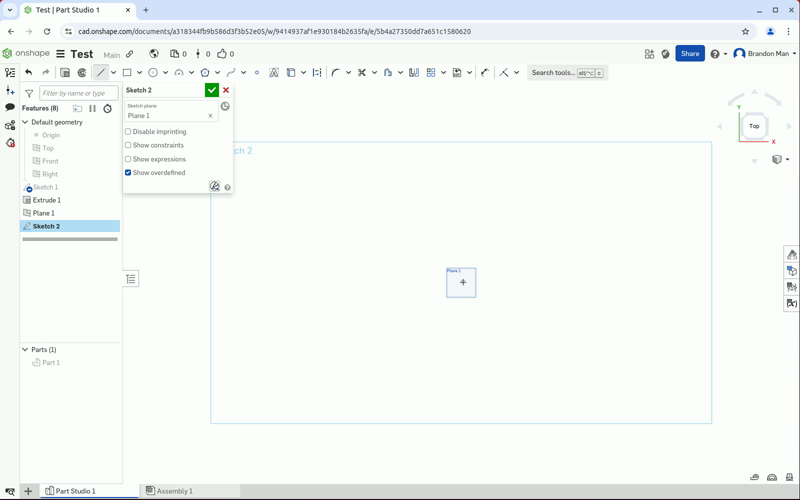
key_down(shift)
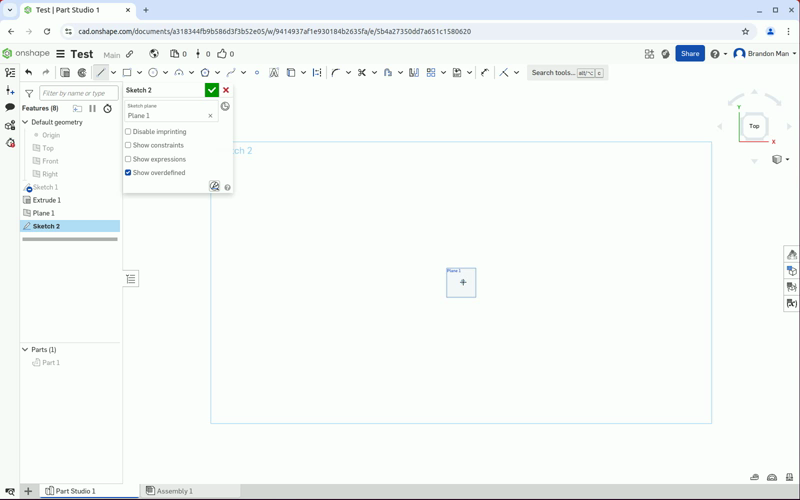
mouse_move(493, 281)
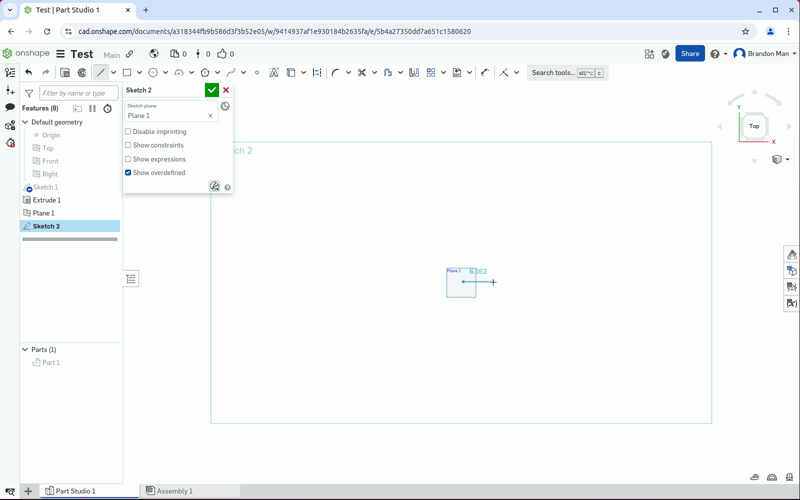
mouse_move(518, 281)
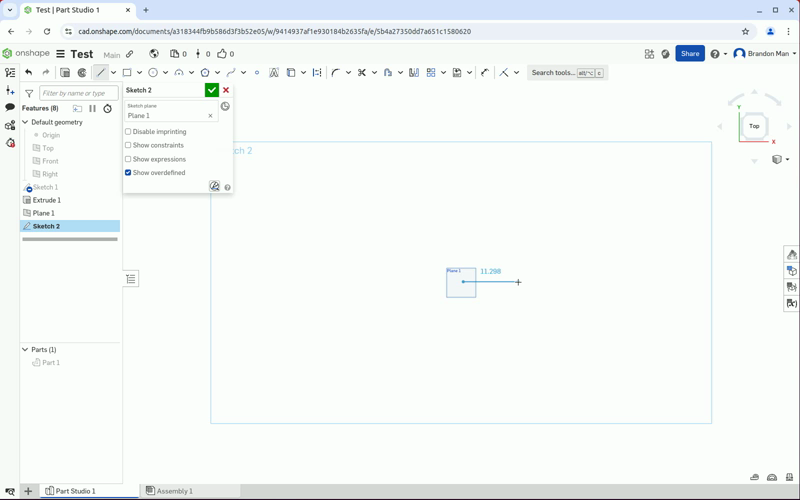
click(518, 281)
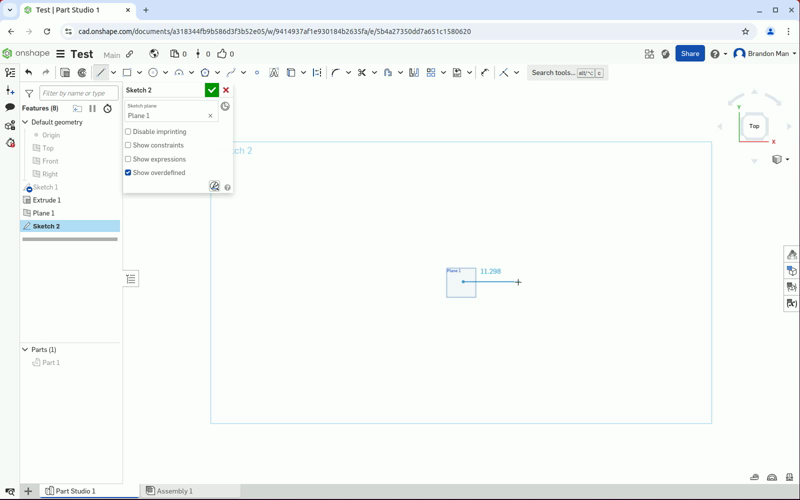
key_up(shift)
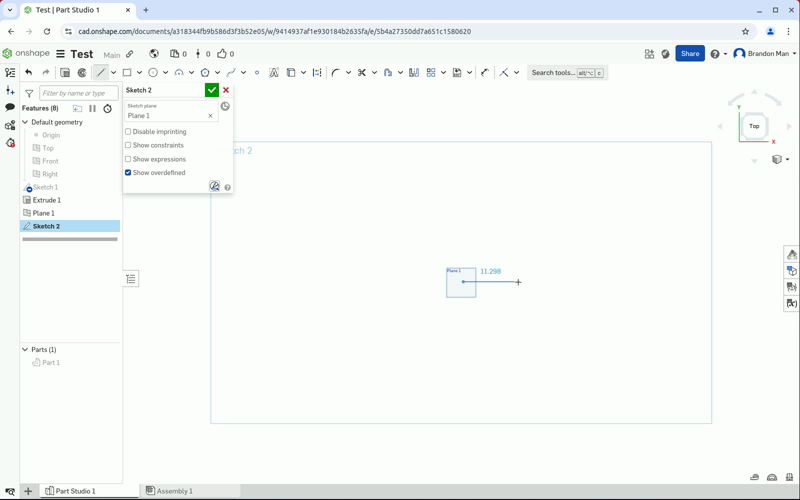
key_down(shift)
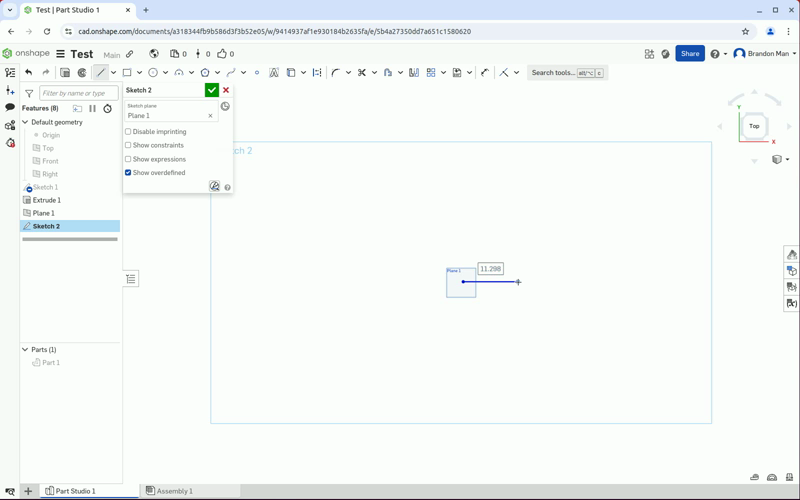
mouse_move(548, 281)
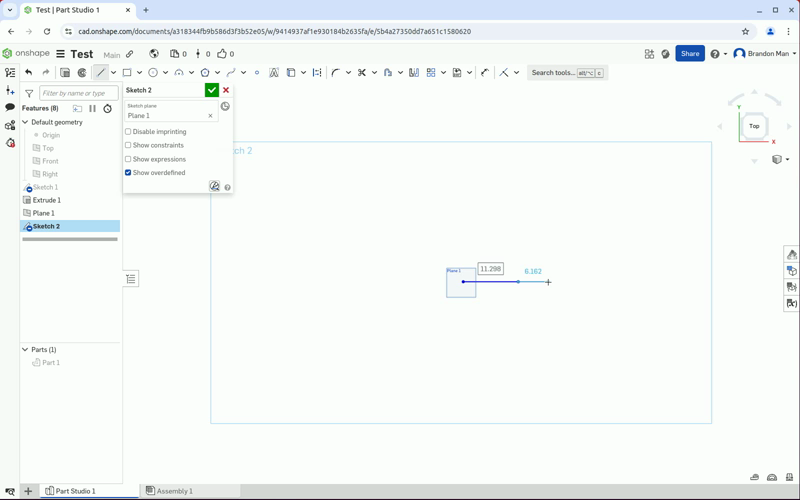
mouse_move(572, 281)
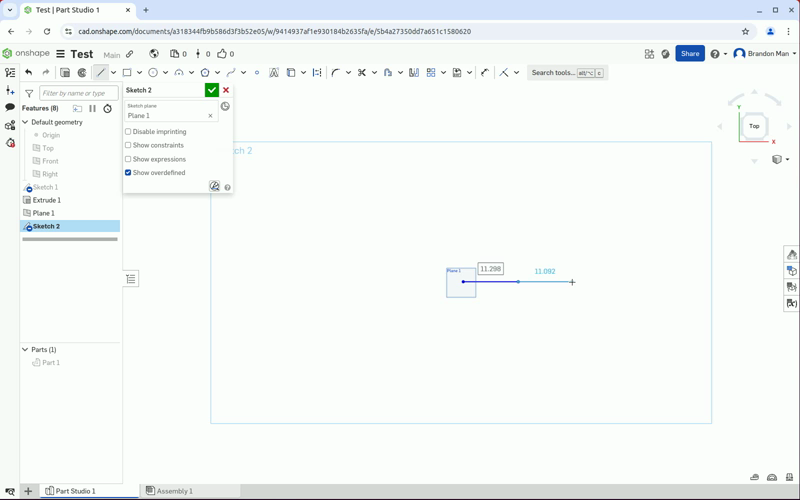
click(572, 281)
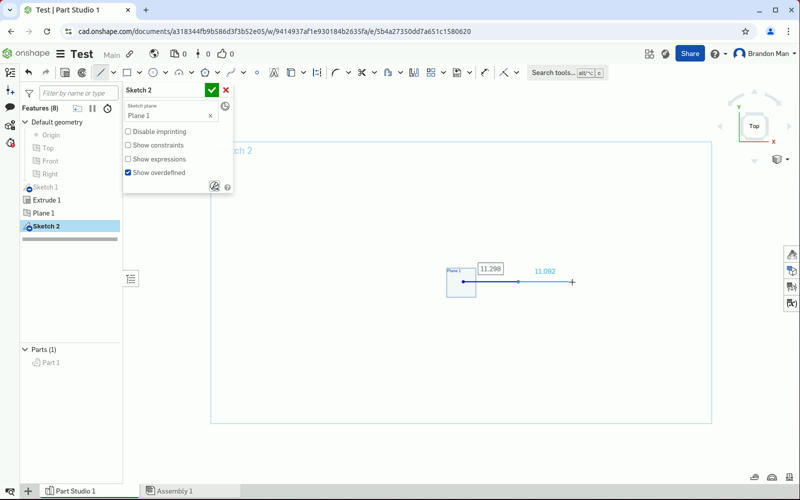
key_up(shift)
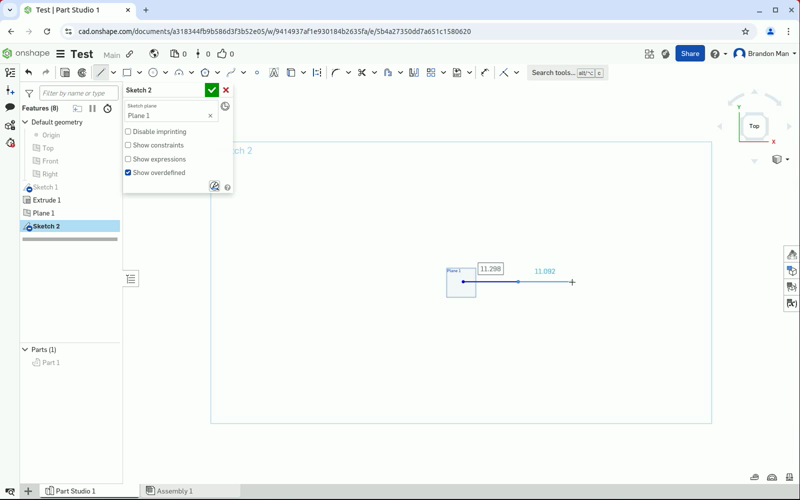
key_down(shift)
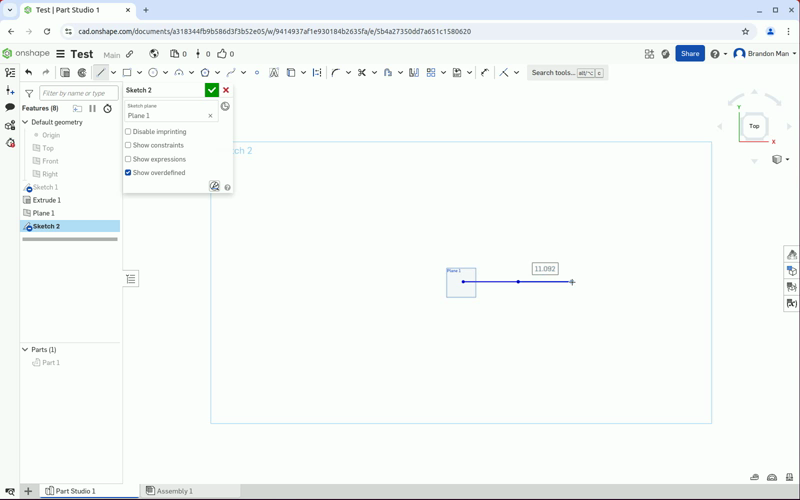
mouse_move(589, 281)
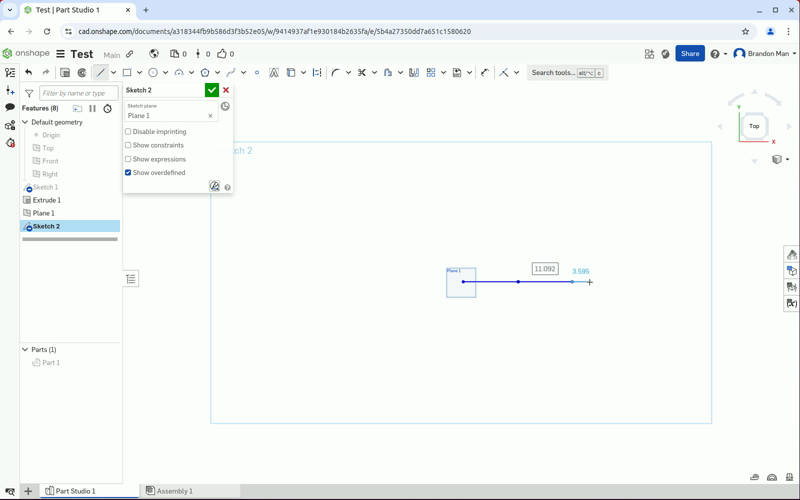
mouse_move(572, 259)
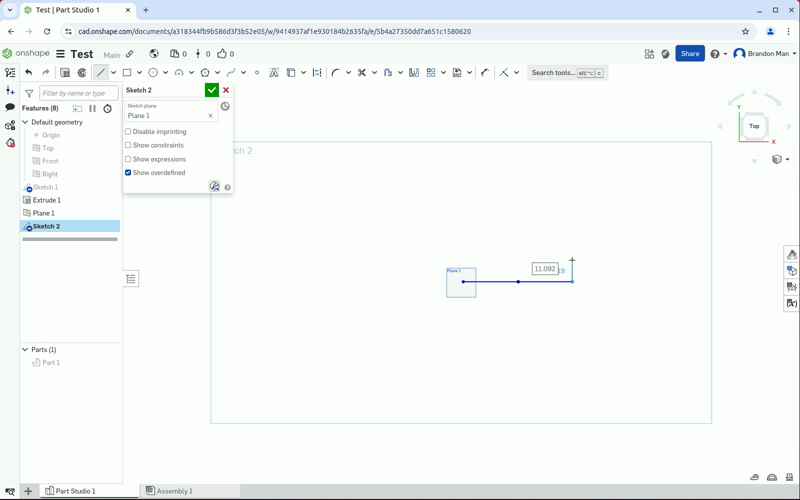
click(572, 259)
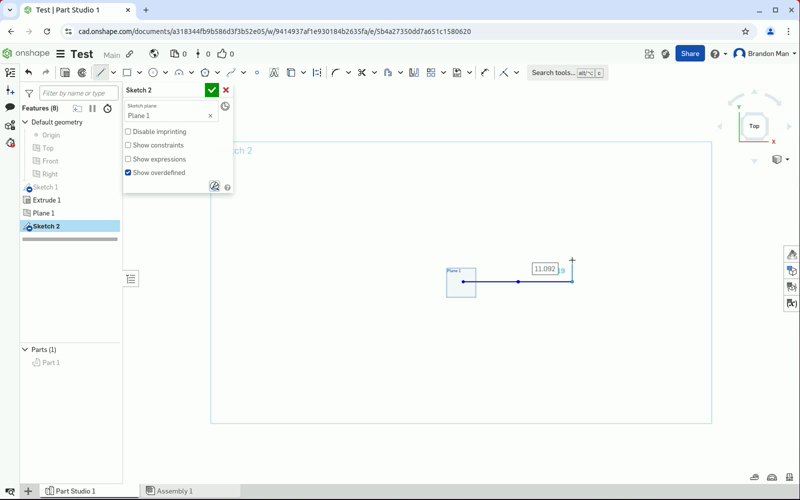
key_up(shift)
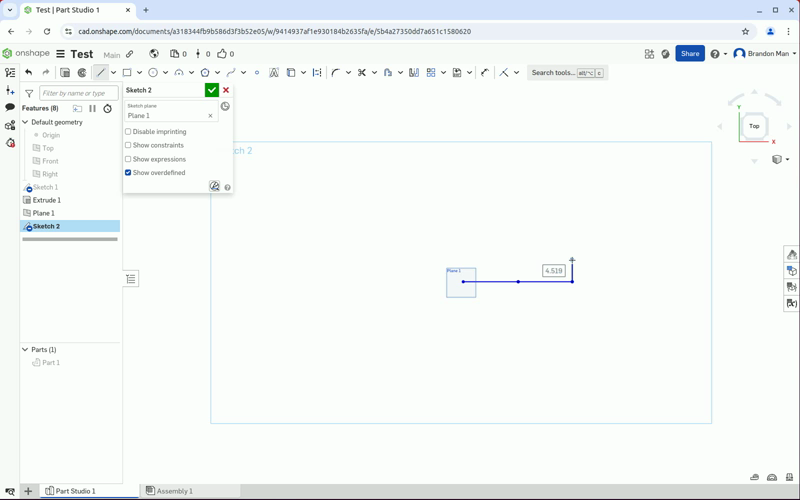
key_down(shift)
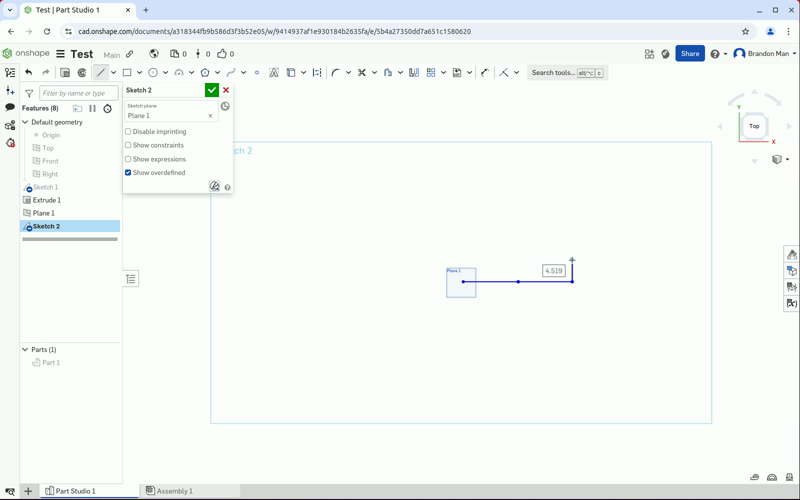
mouse_move(589, 259)
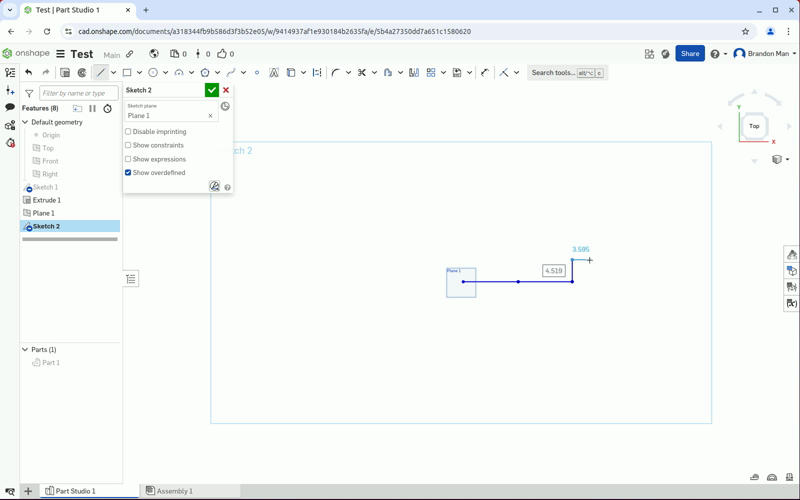
mouse_move(572, 238)
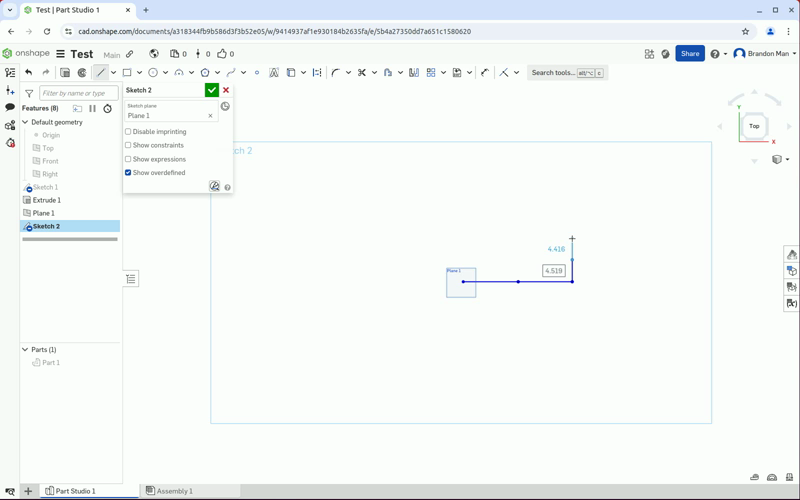
click(572, 238)
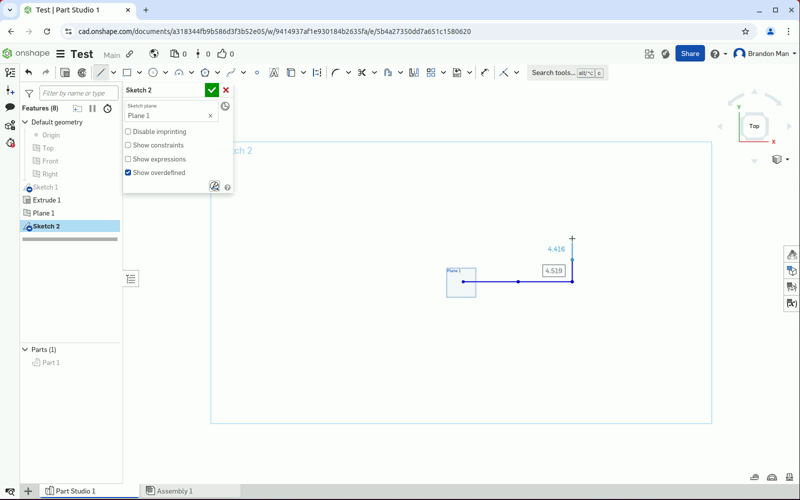
key_up(shift)
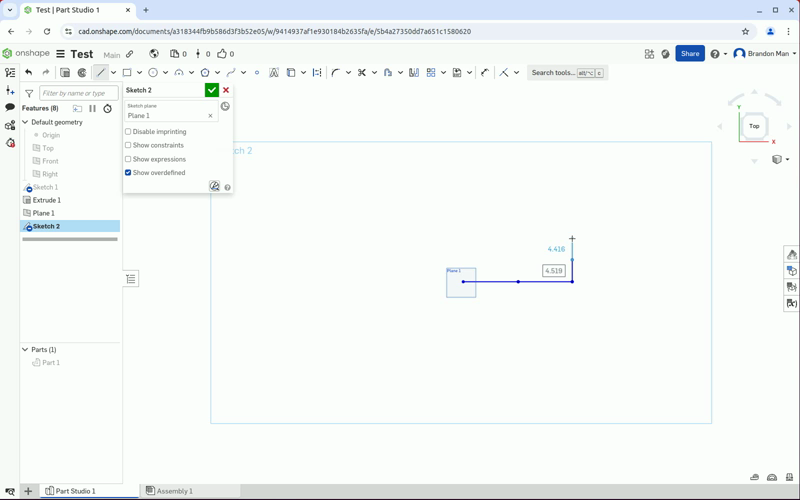
key_down(shift)
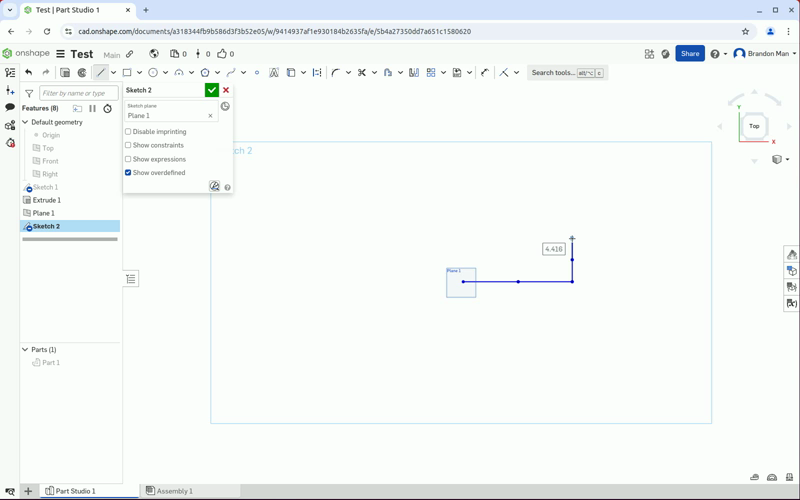
mouse_move(589, 238)
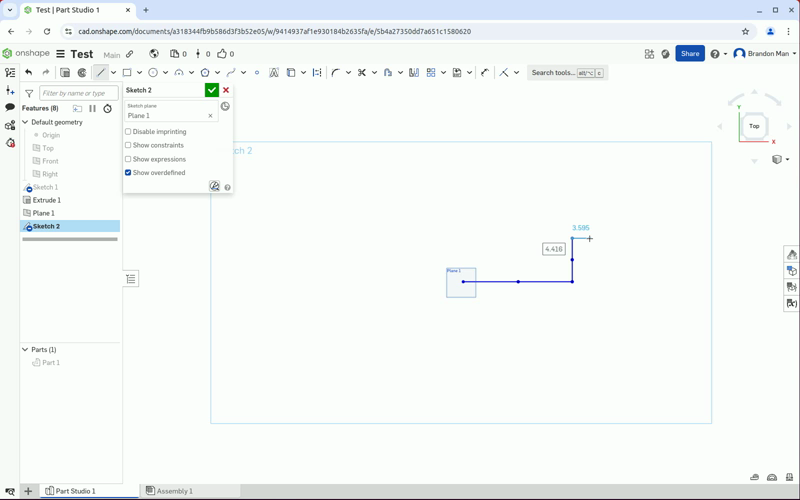
mouse_move(518, 238)
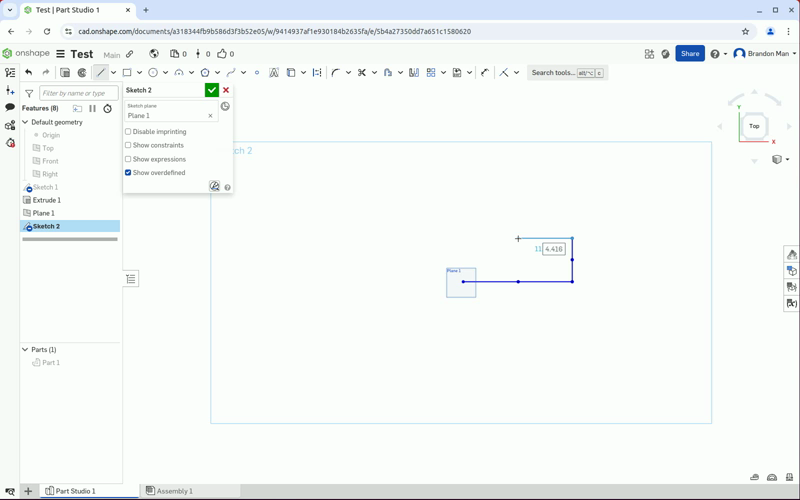
click(518, 238)
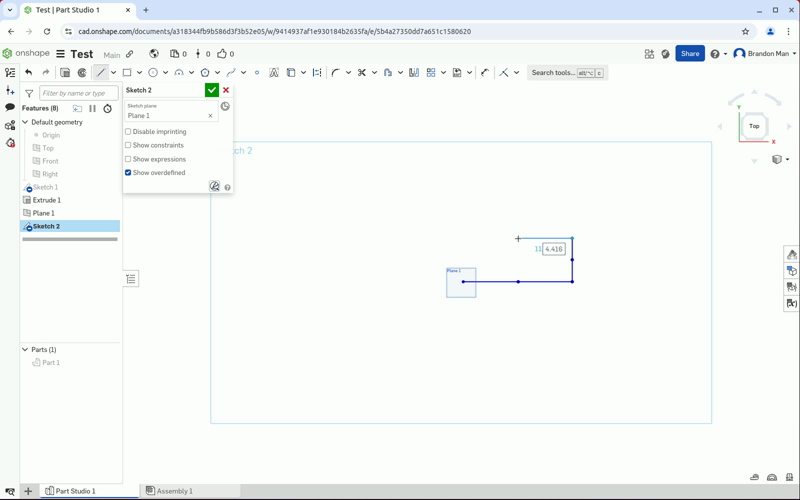
key_up(shift)
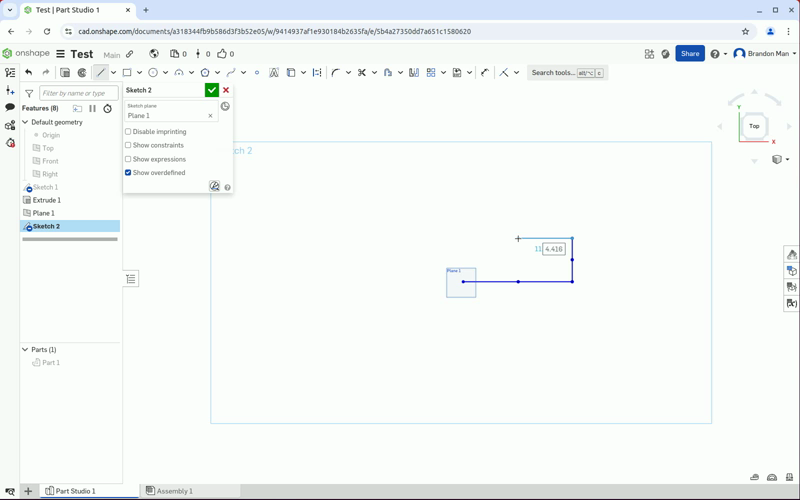
key_down(shift)
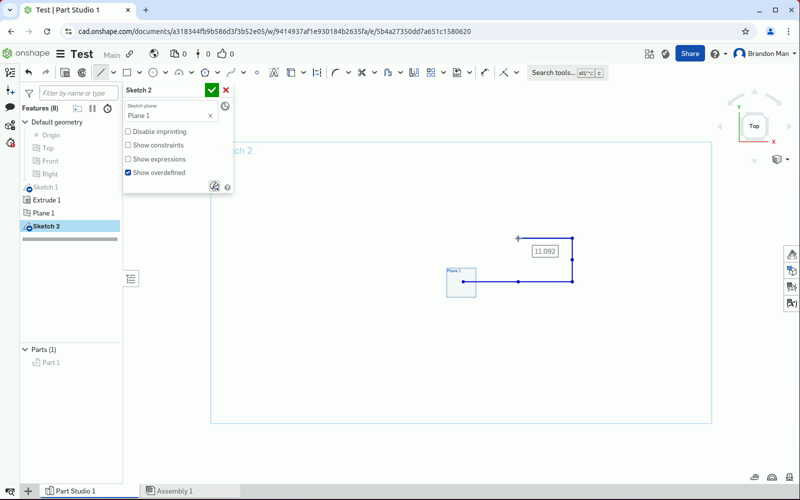
mouse_move(548, 238)
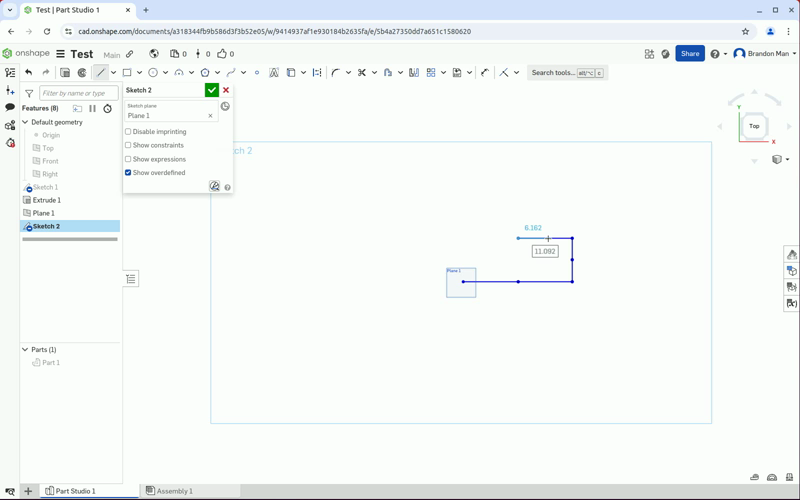
mouse_move(463, 238)
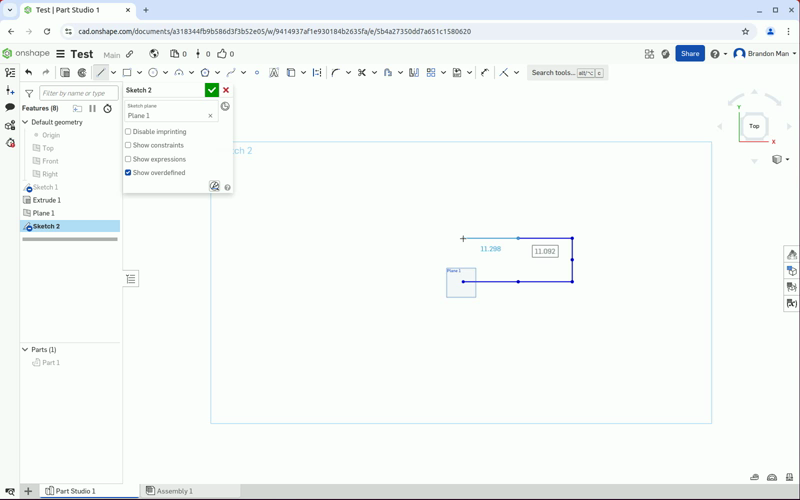
click(463, 238)
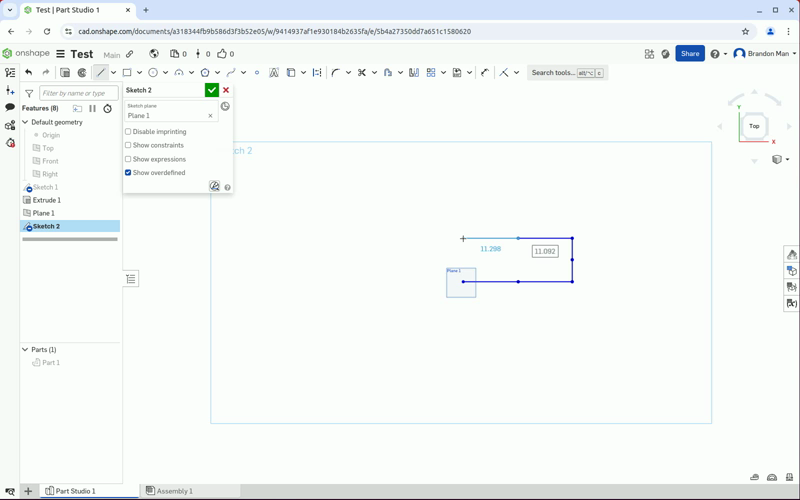
key_up(shift)
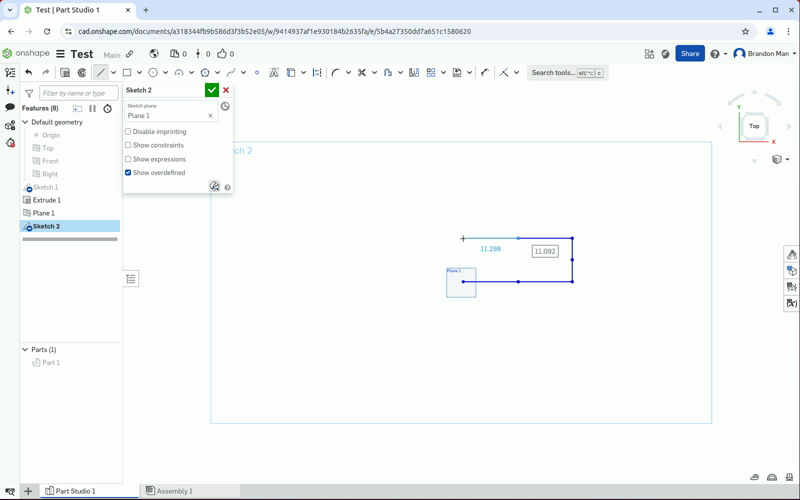
key_down(shift)
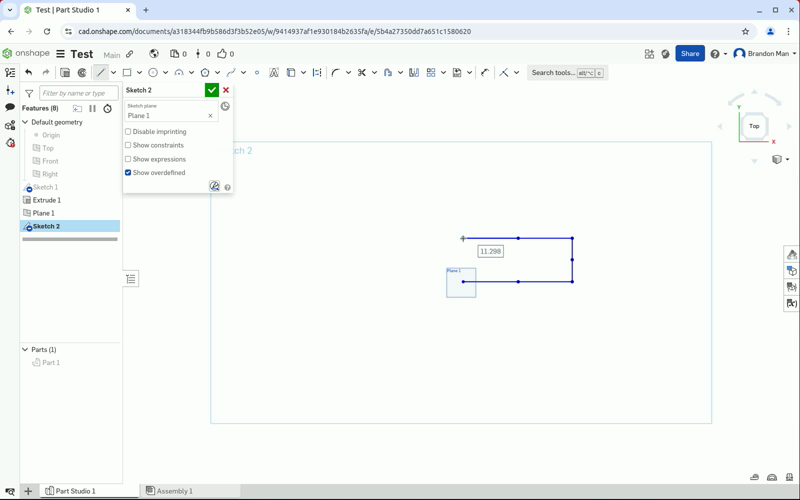
mouse_move(493, 238)
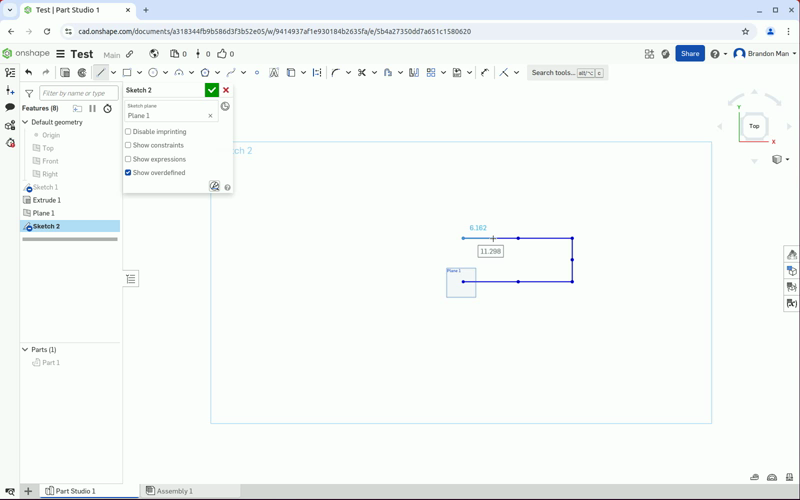
mouse_move(463, 259)
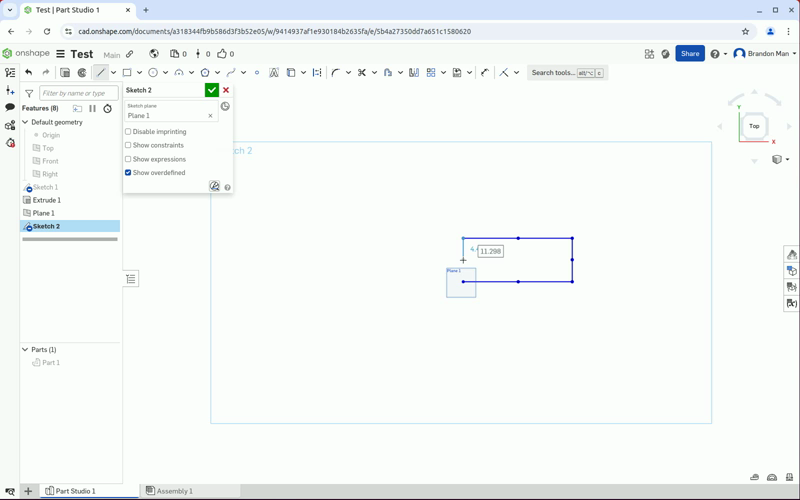
click(463, 259)
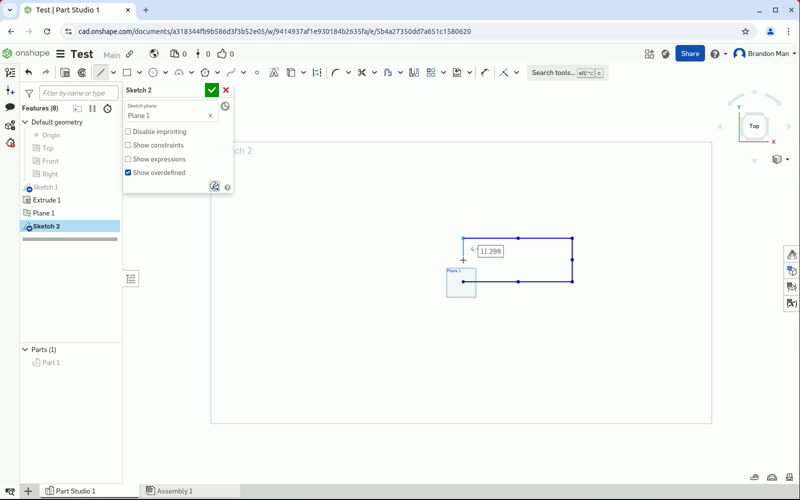
key_up(shift)
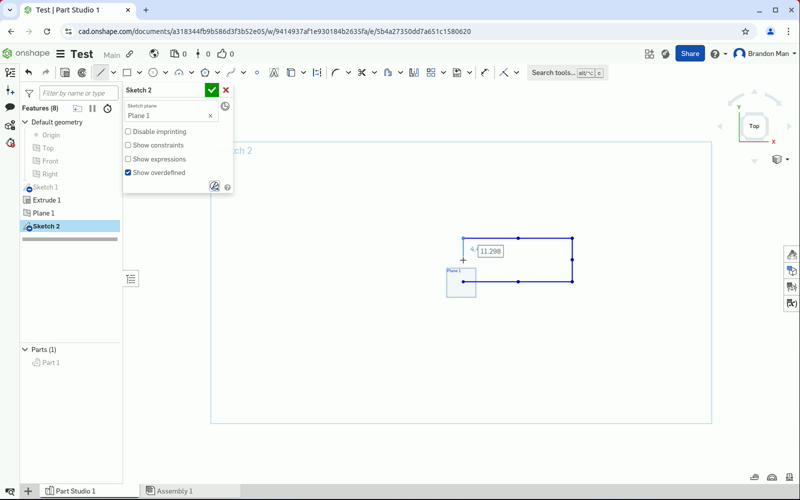
mouse_move(493, 259)
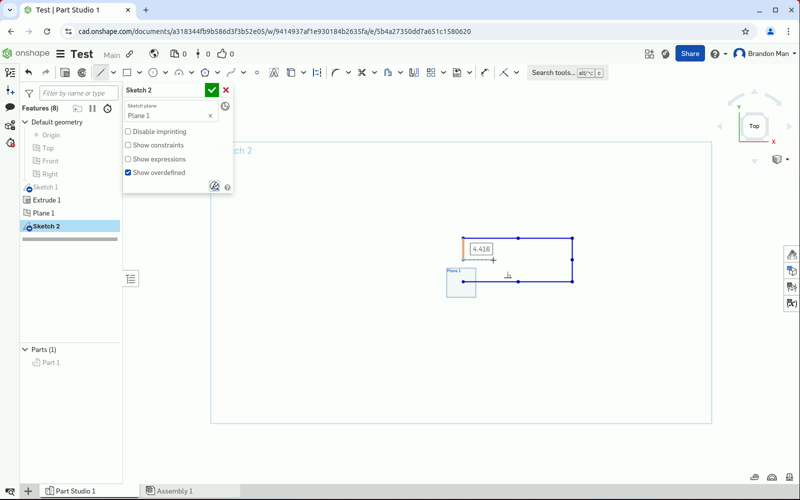
key_down(shift)
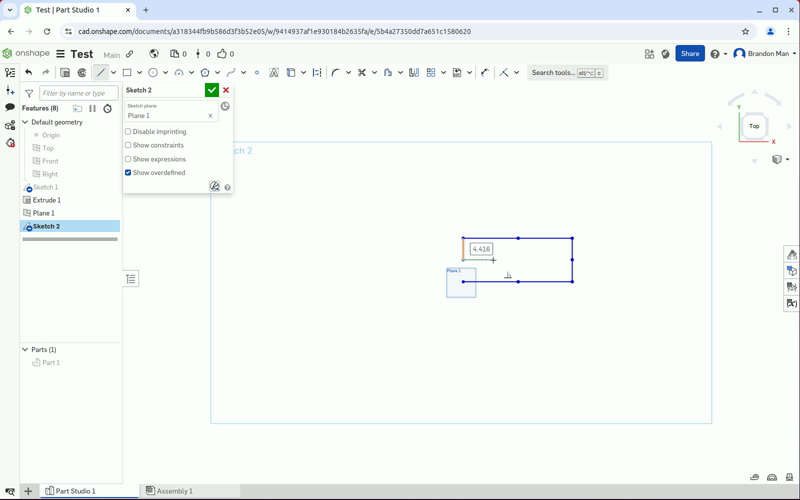
mouse_move(463, 281)
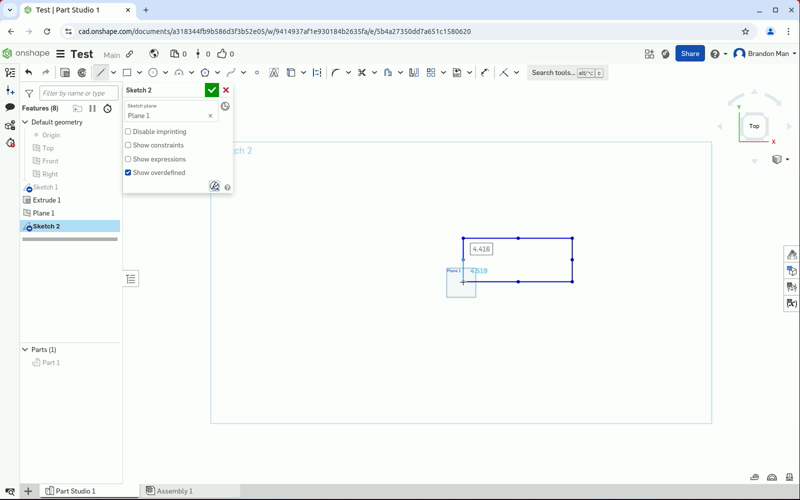
key_up(shift)
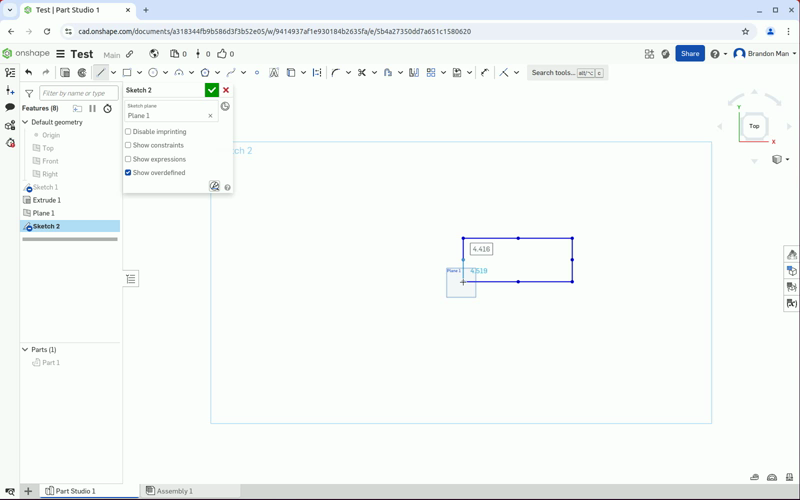
click(463, 281)
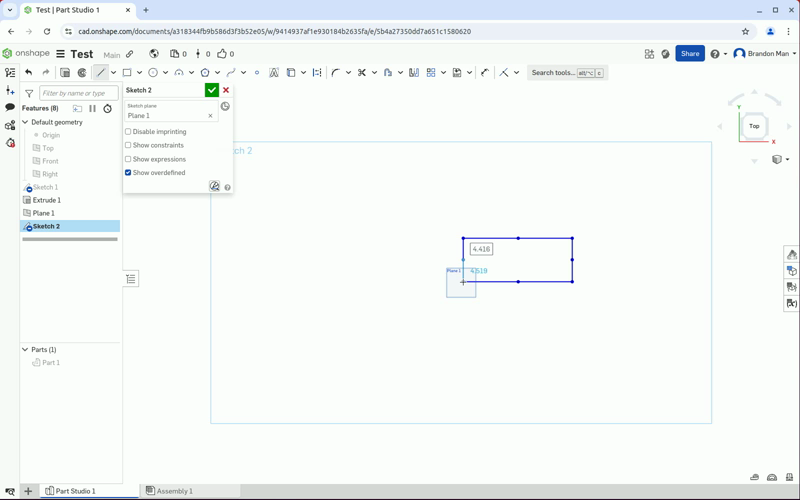
key(esc)
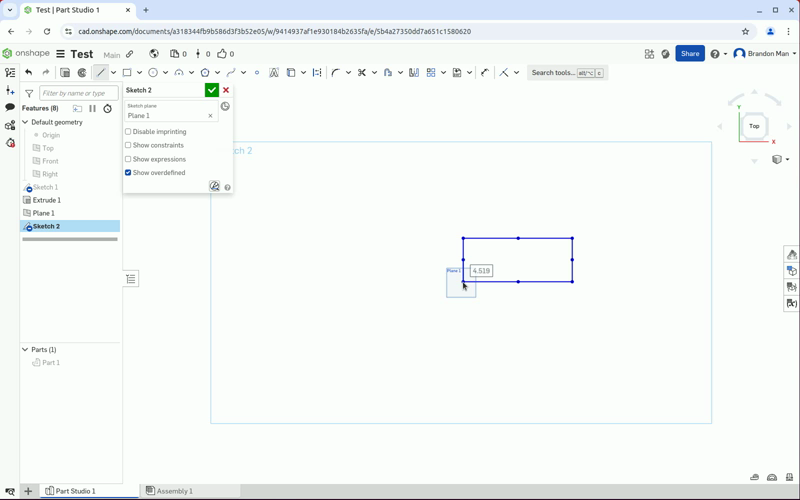
mouse_move(551, 251)
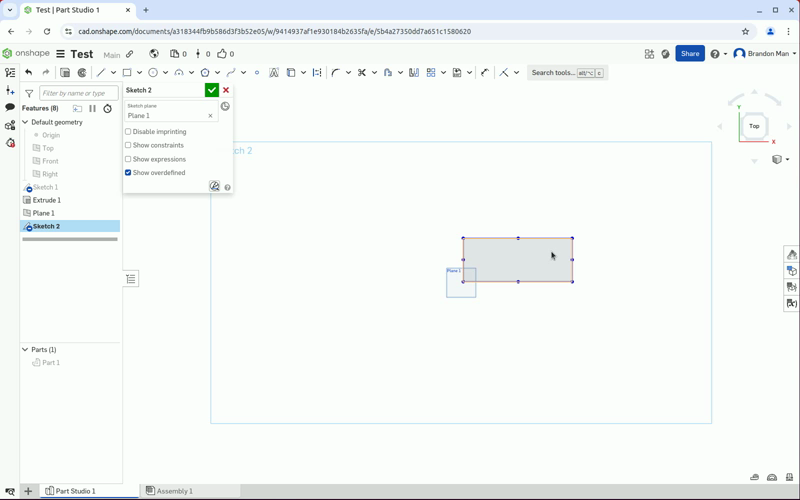
click(551, 251)
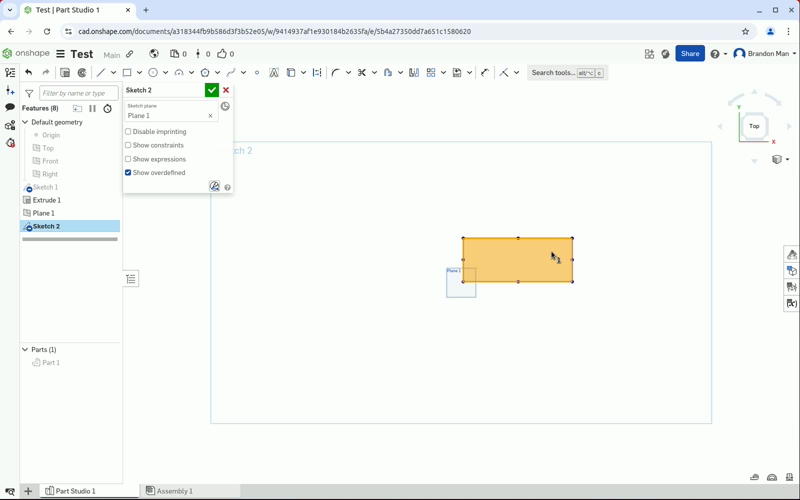
mouse_move(73, 352)
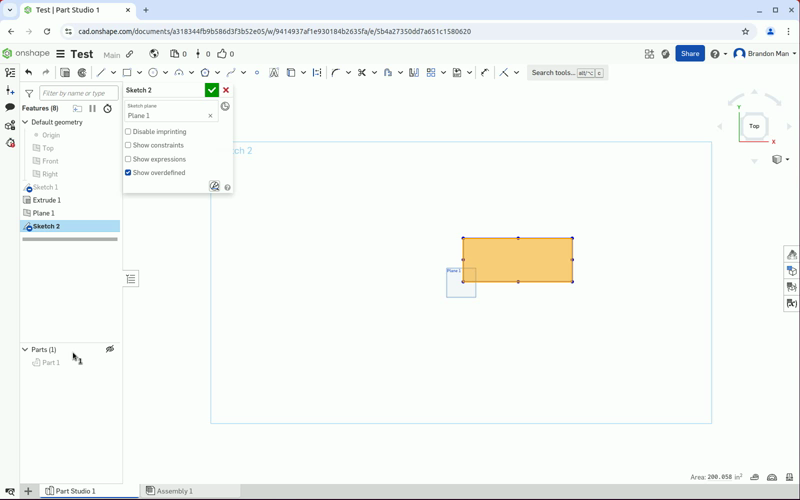
key(shift+y)
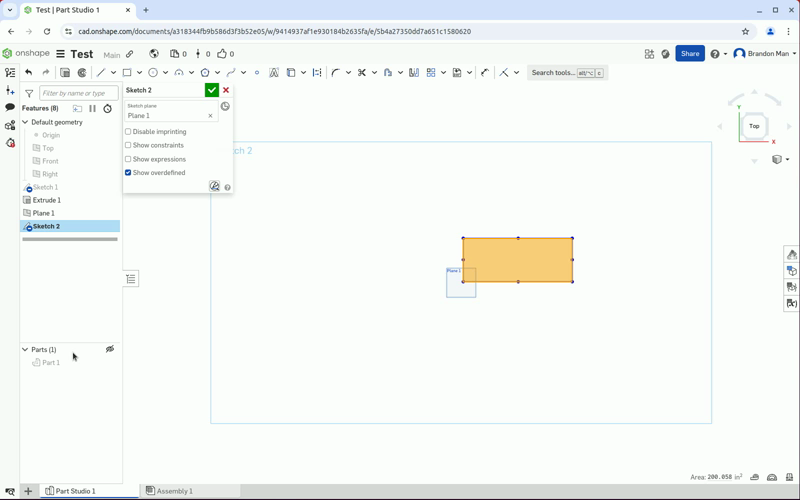
key(shift+e)
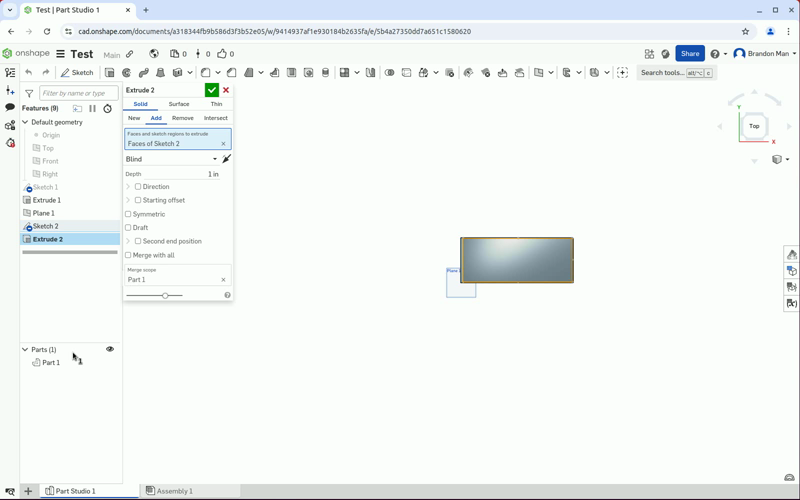
mouse_move(143, 106)
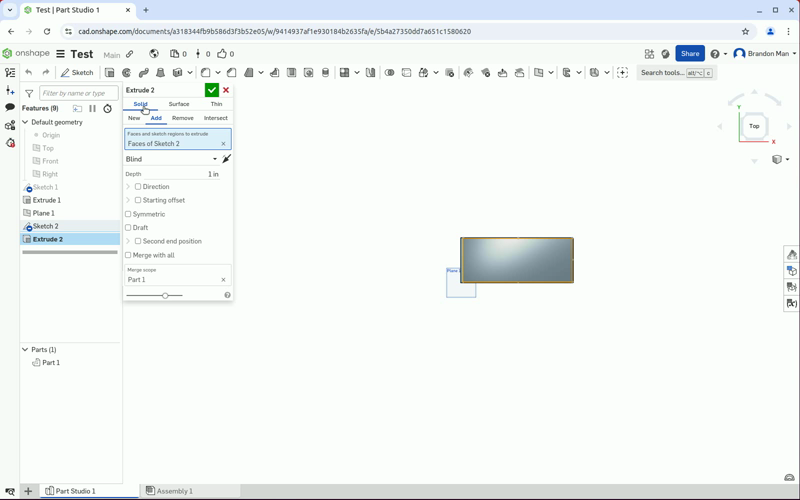
click(143, 106)
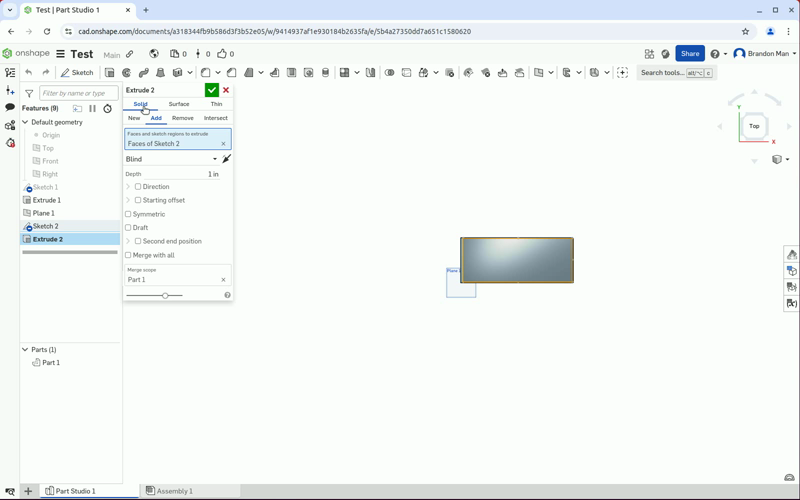
mouse_move(186, 120)
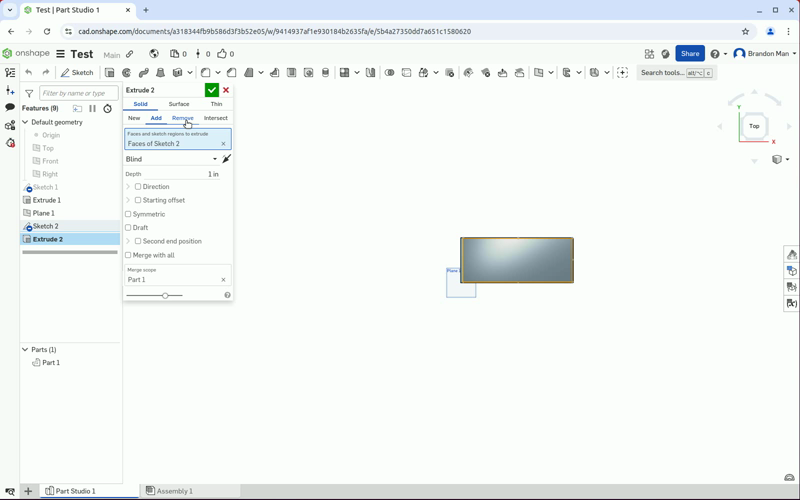
click(186, 120)
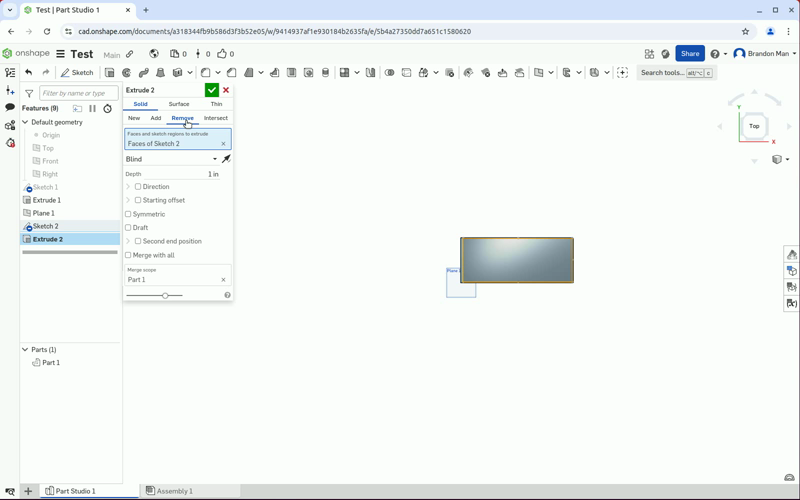
key(tab, 4)
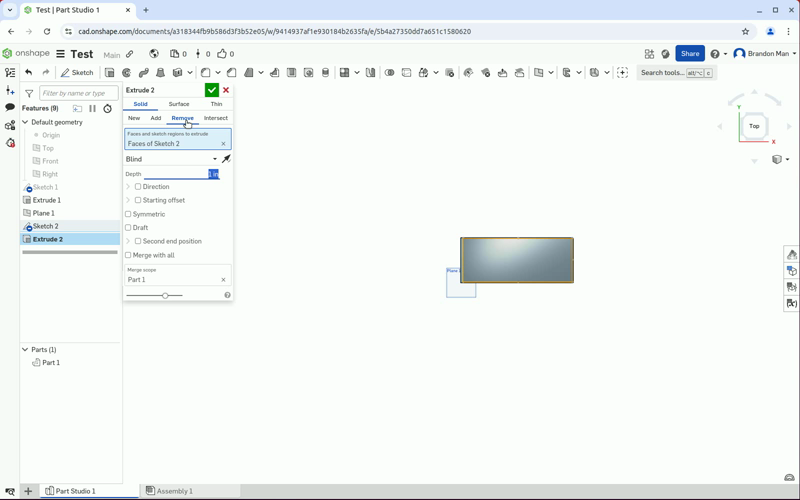
text(10.11)
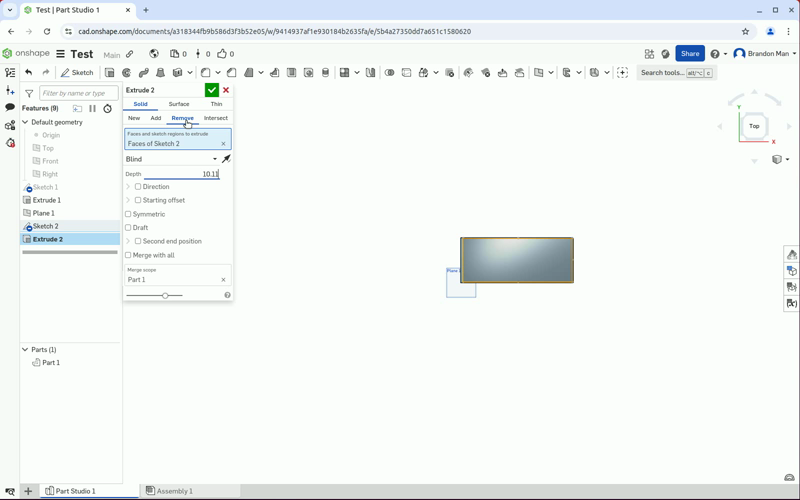
key(tab, 6)
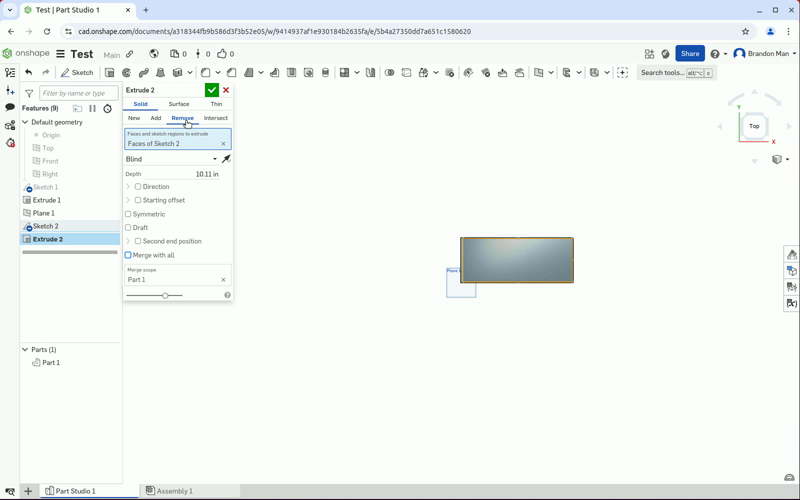
key(space)
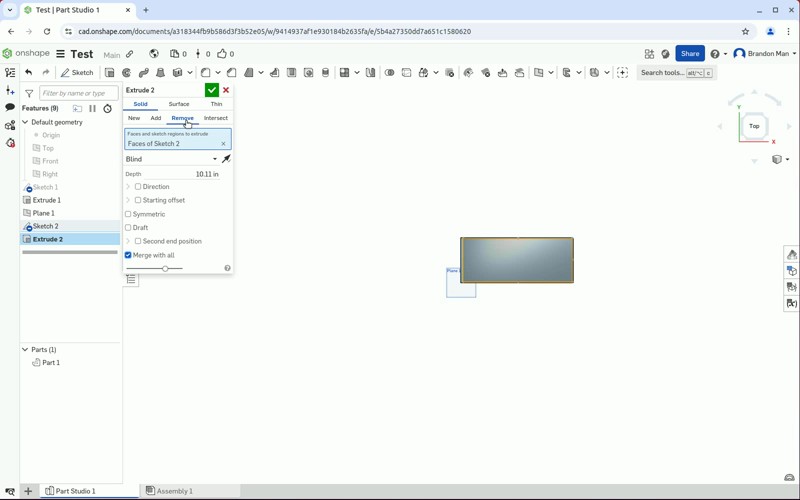
key(enter)
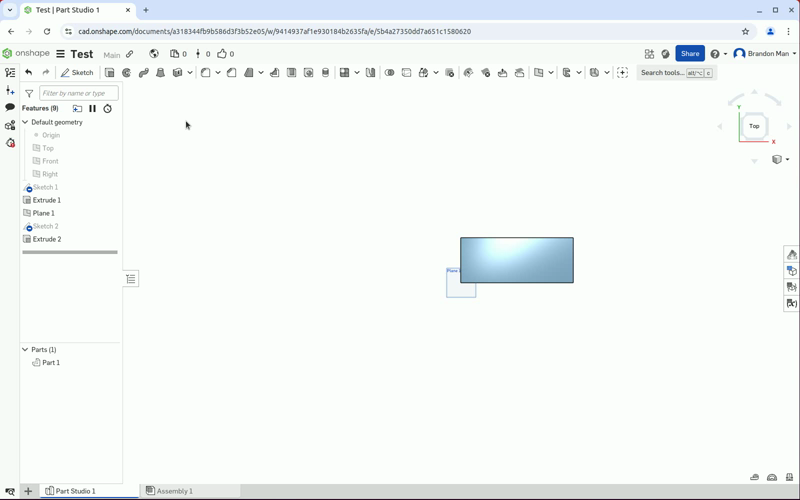
key(shift+h)
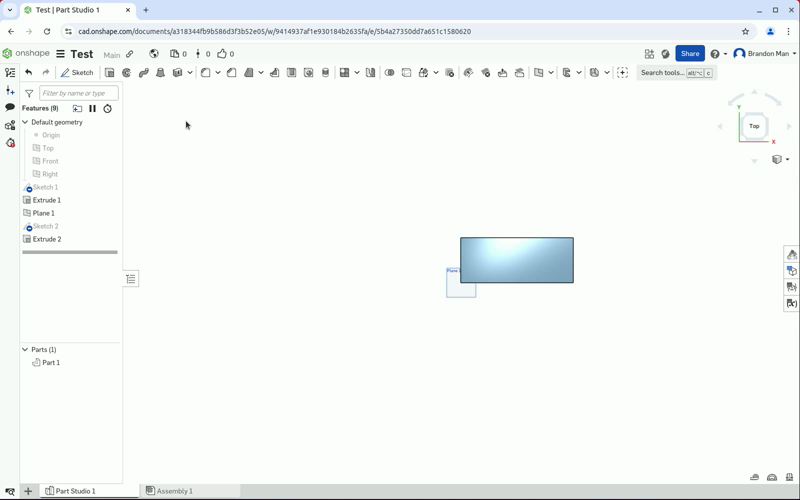
key(shift+h)
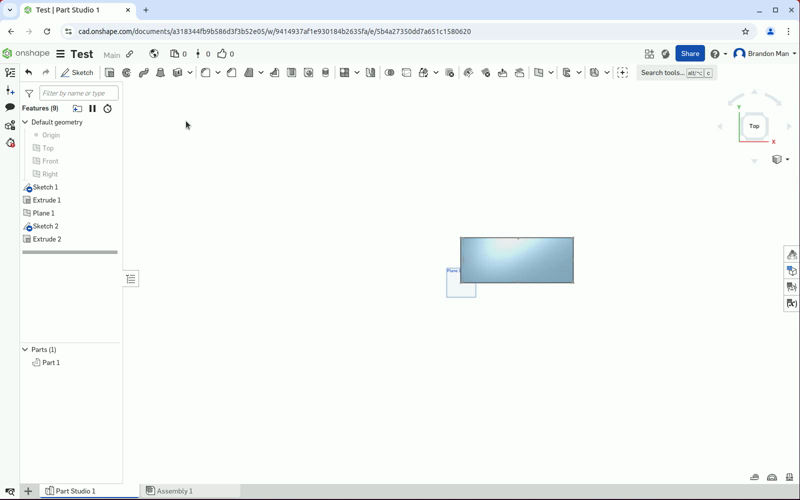
key(shift+7)
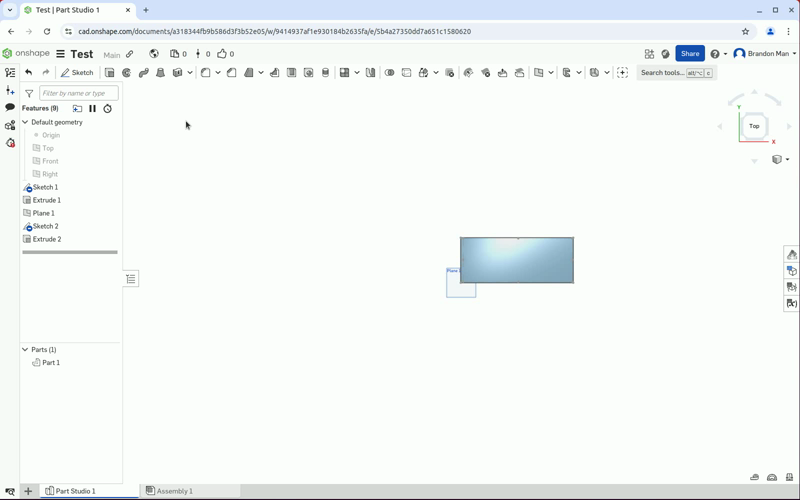
key(up, 3)
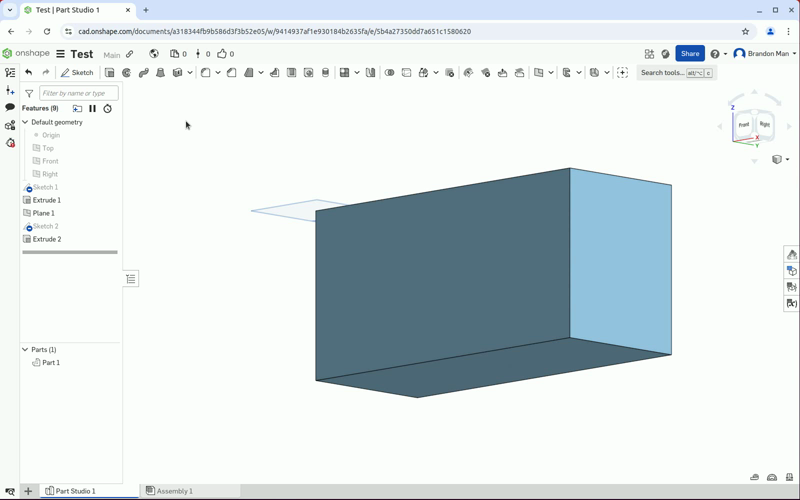
key(left, 3)
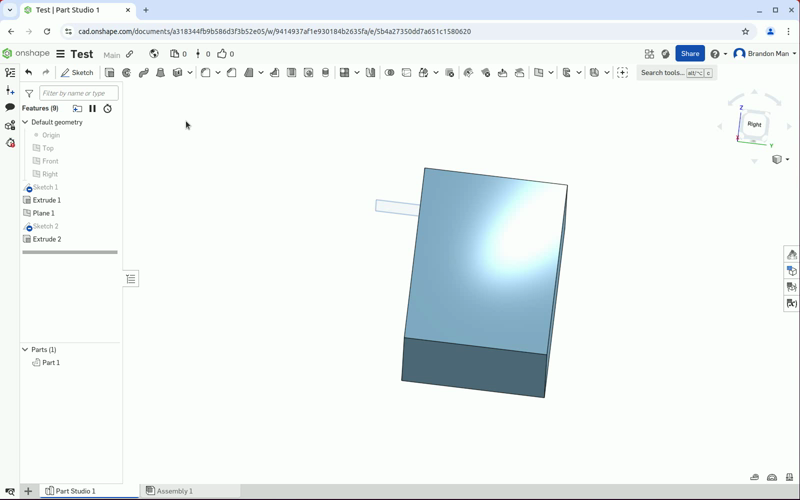
key(right, 3)
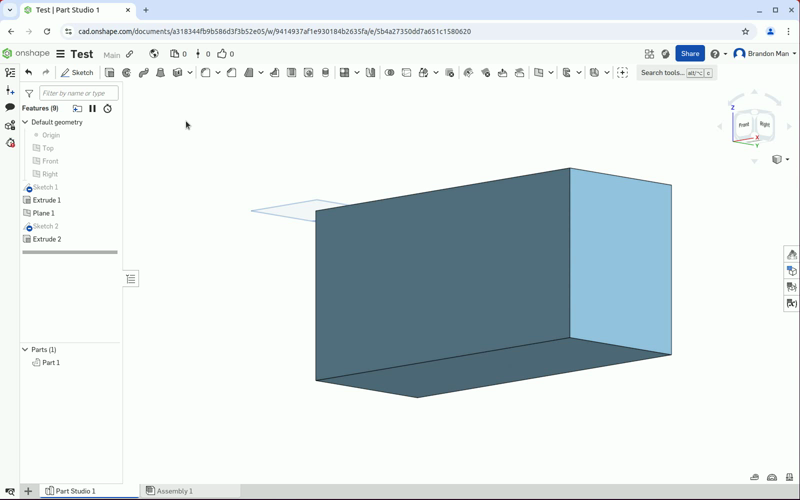
key(down, 3)
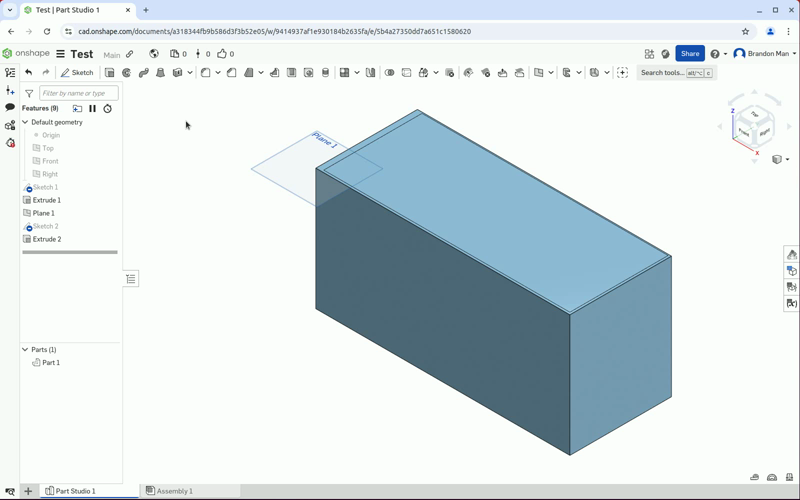
mouse_move(73, 189)
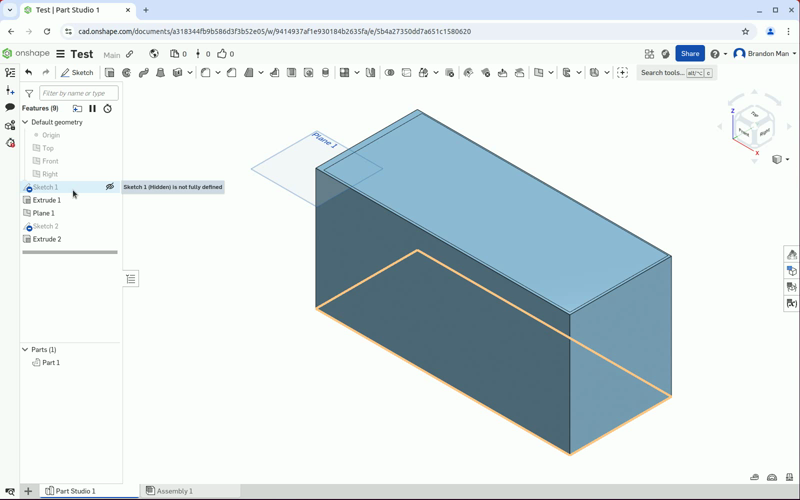
click(73, 189)